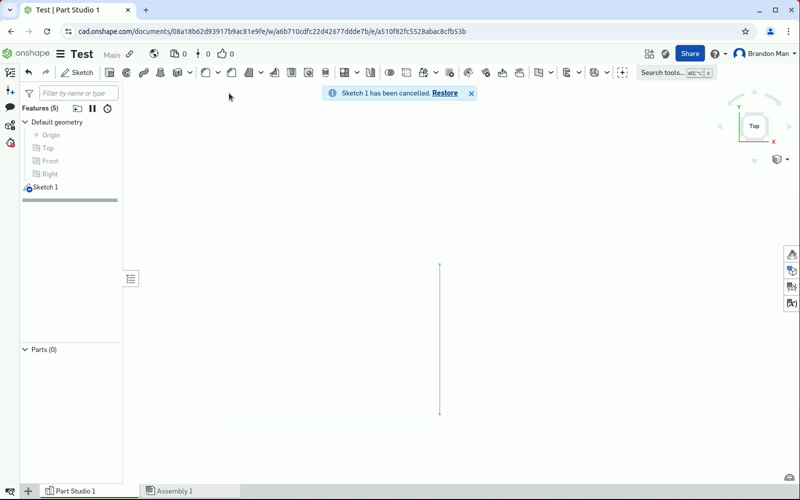
key(shift+h)
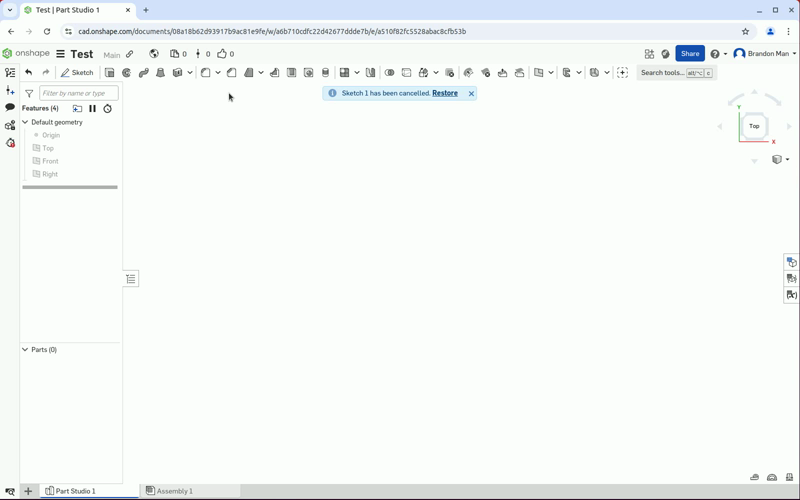
mouse_move(73, 352)
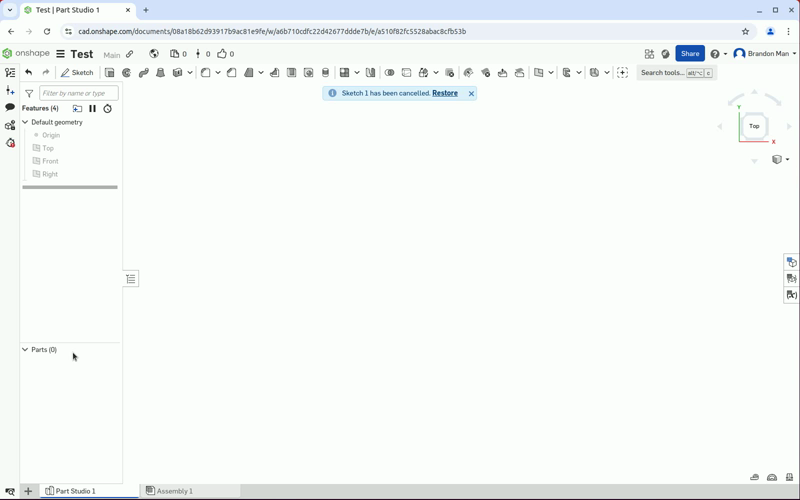
key(y)
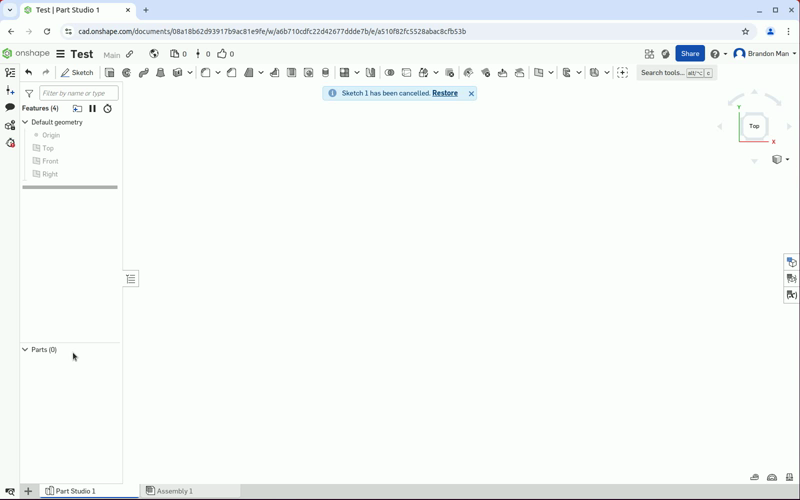
key(shift+p)
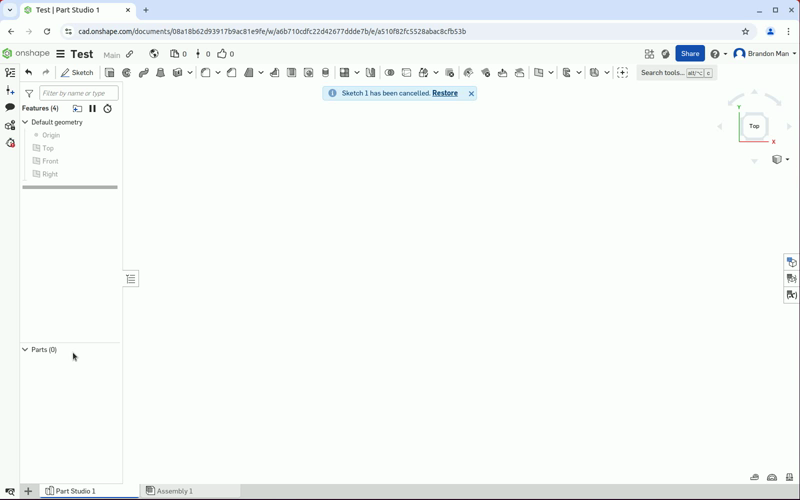
key(space)
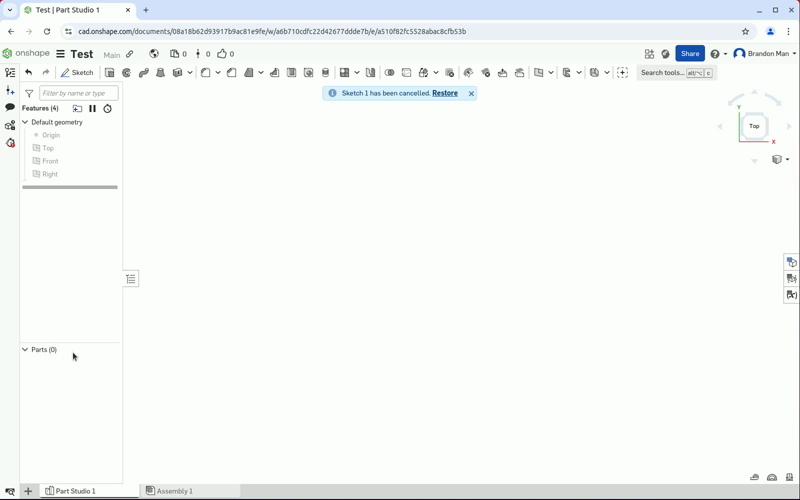
key_down(shift)
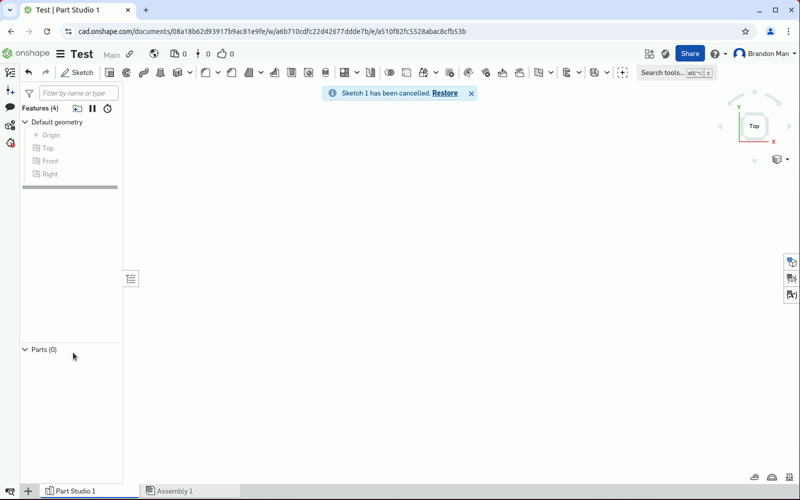
key(up)
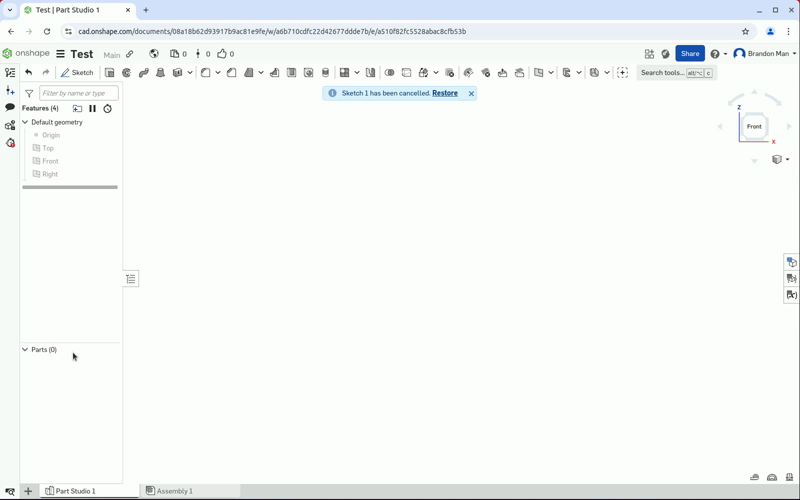
key_up(shift)
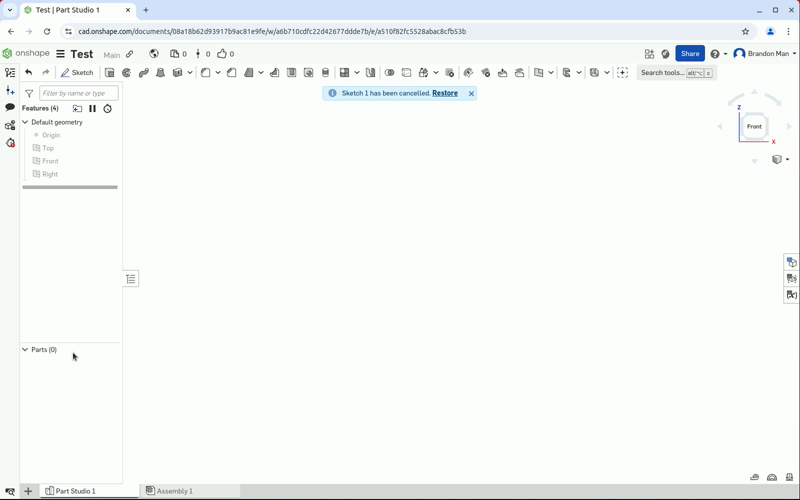
mouse_move(73, 352)
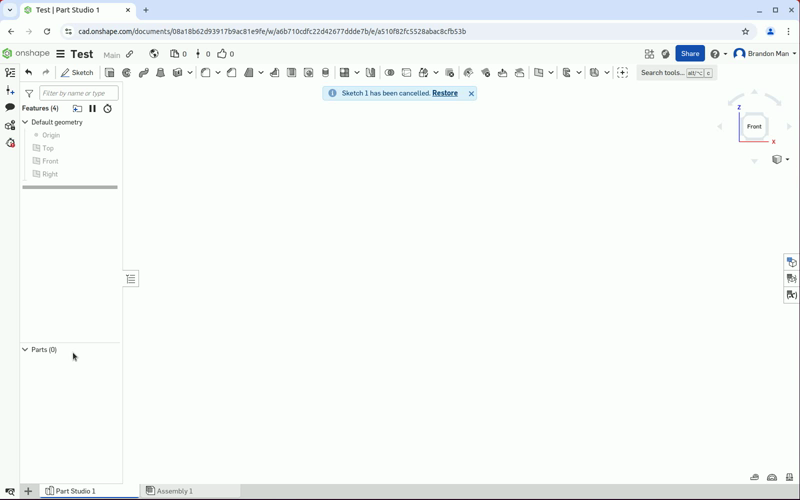
key(shift+y)
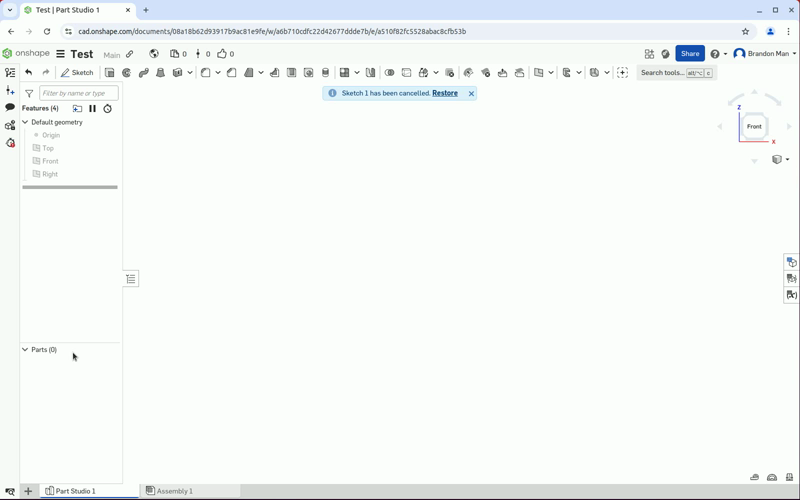
key(shift+s)
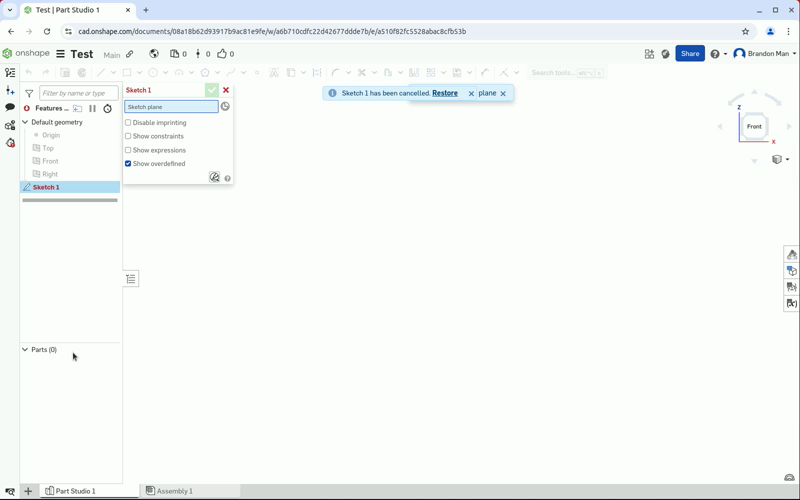
mouse_move(73, 163)
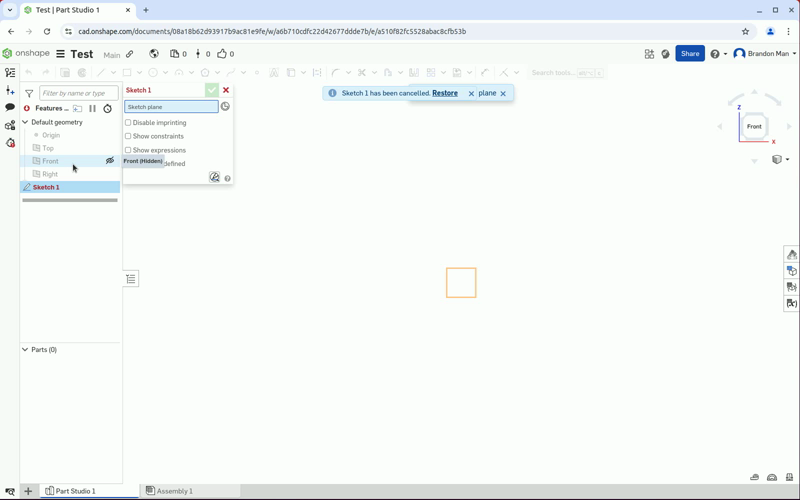
click(73, 163)
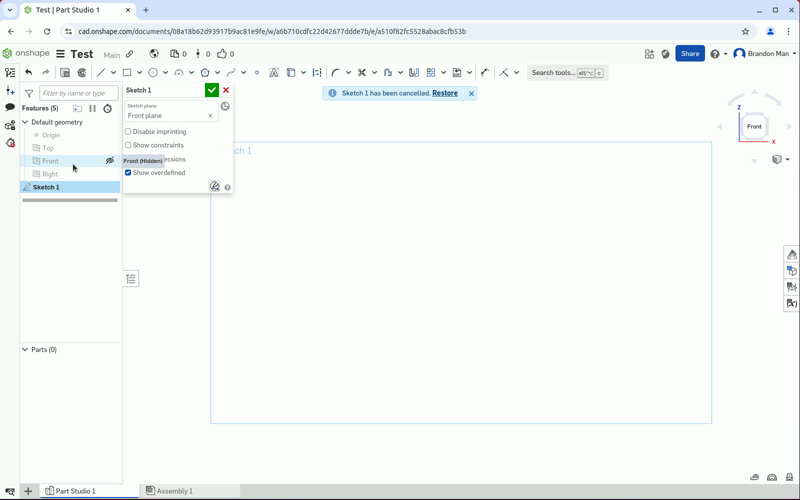
mouse_move(73, 352)
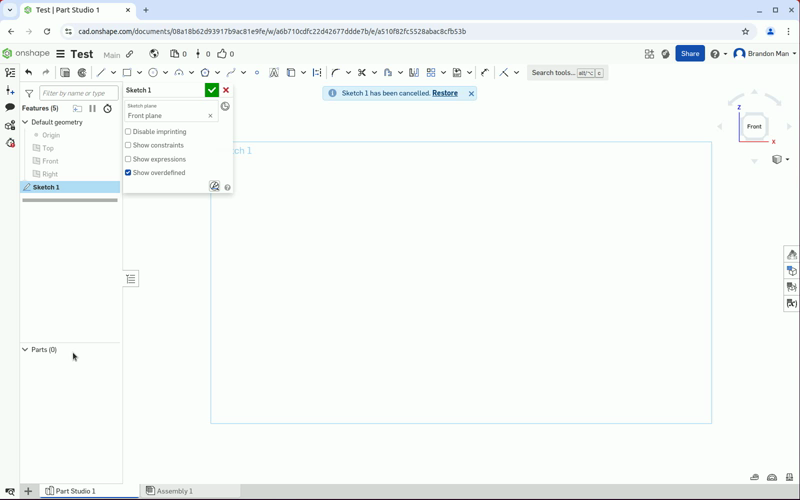
key(y)
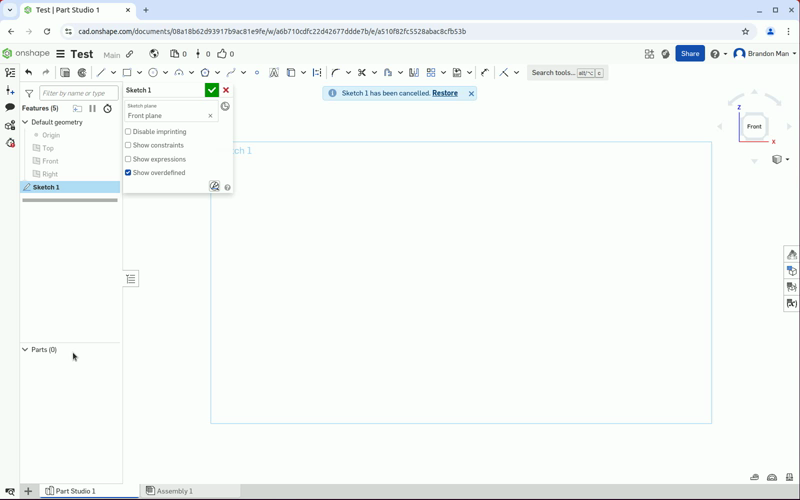
key(l)
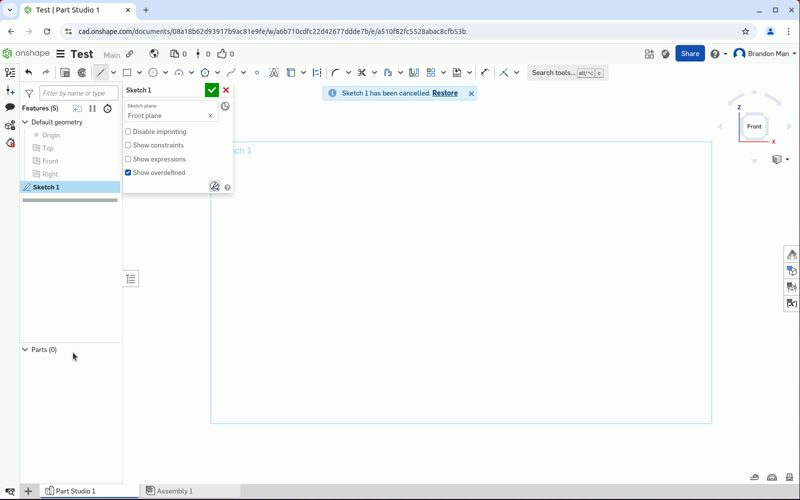
key_down(shift)
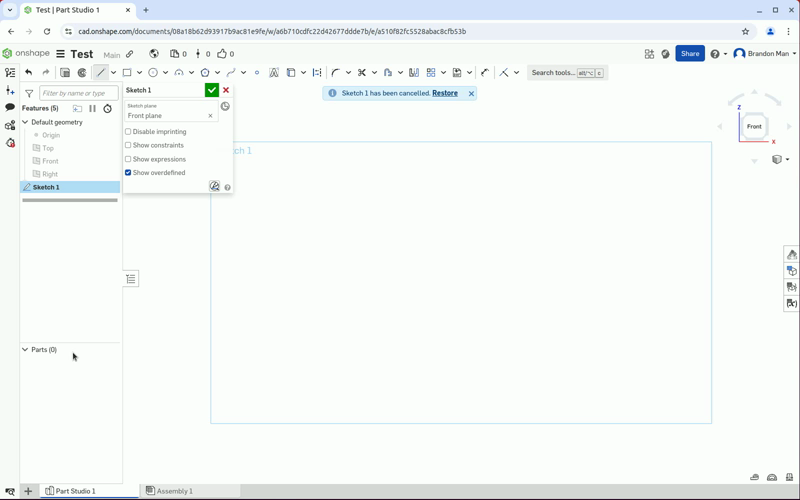
mouse_move(460, 306)
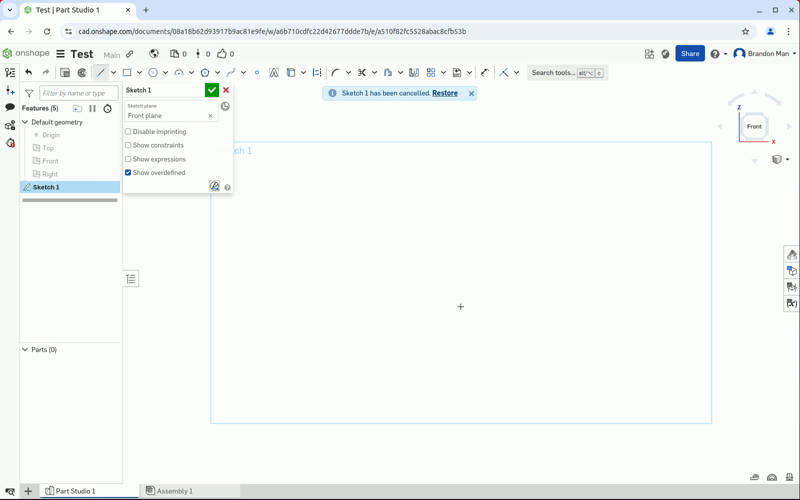
click(460, 306)
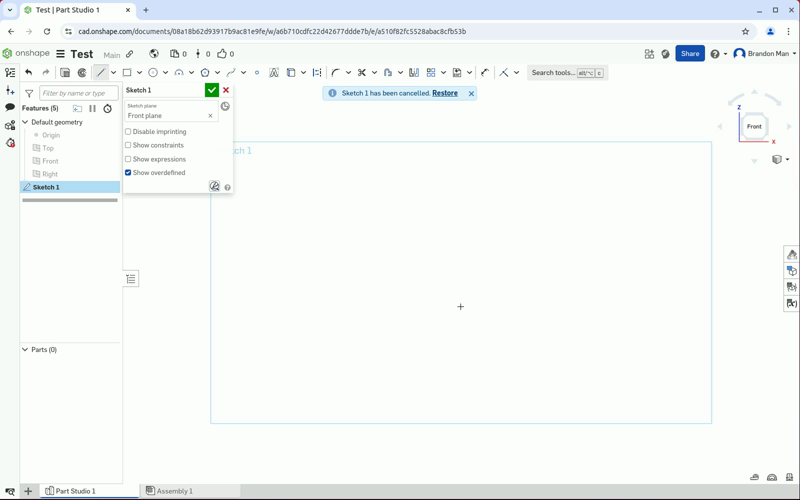
key_up(shift)
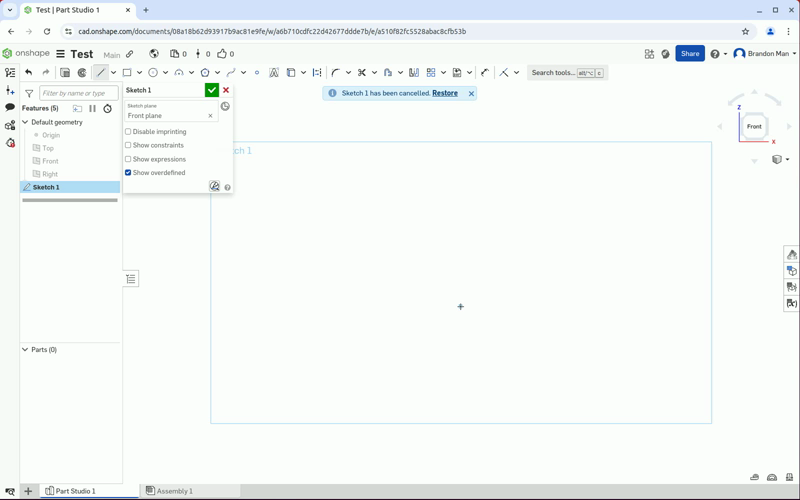
key_down(shift)
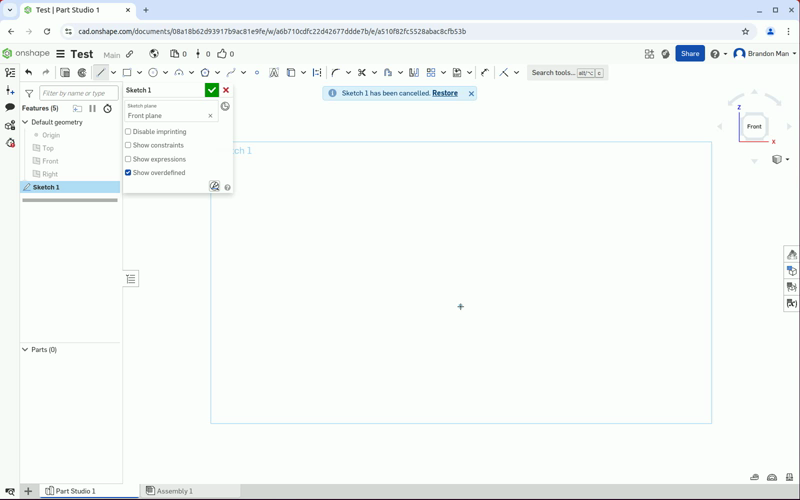
mouse_move(549, 306)
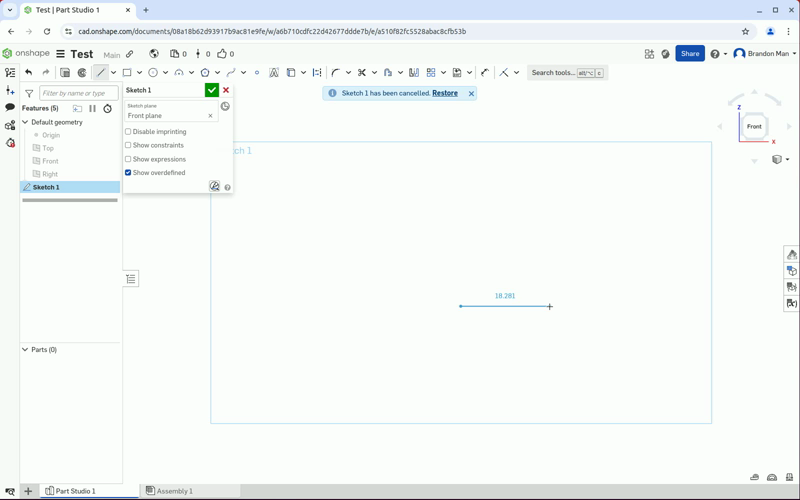
click(549, 306)
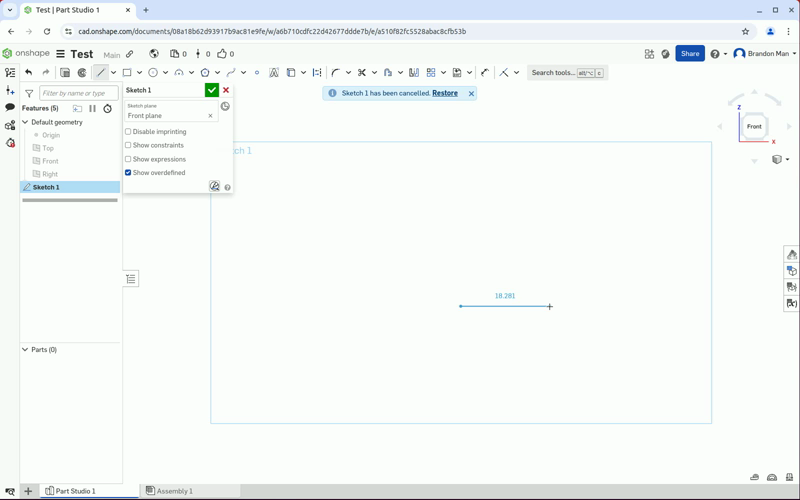
key_up(shift)
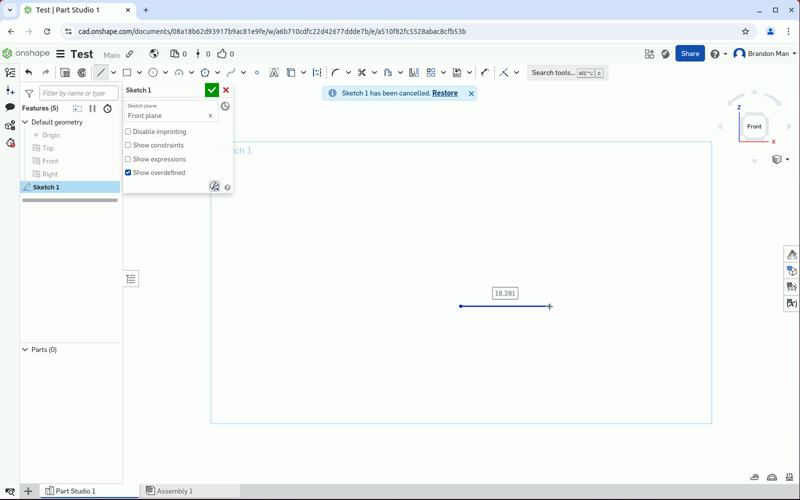
key(esc)
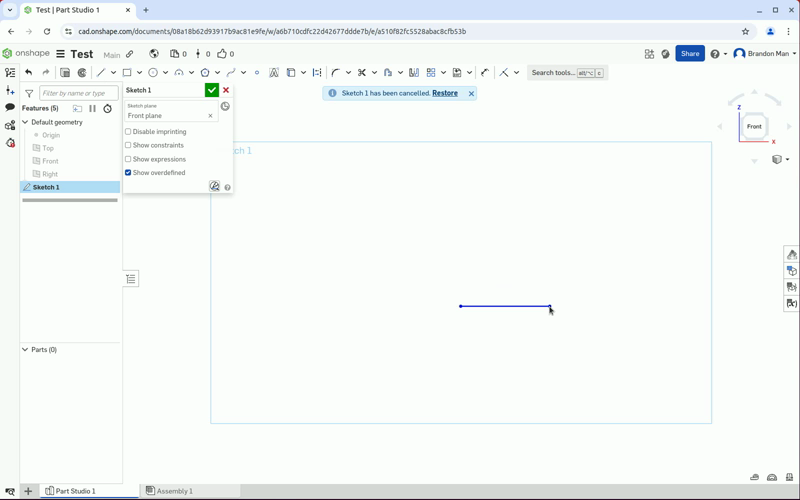
key(a)
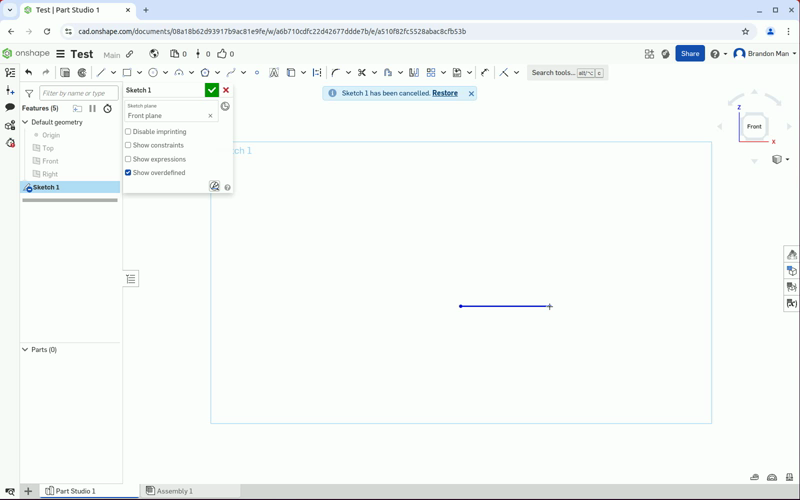
mouse_move(549, 306)
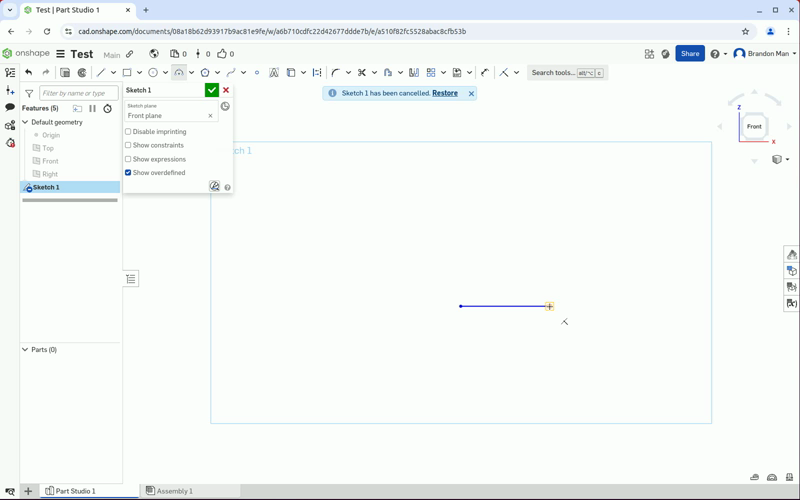
click(549, 306)
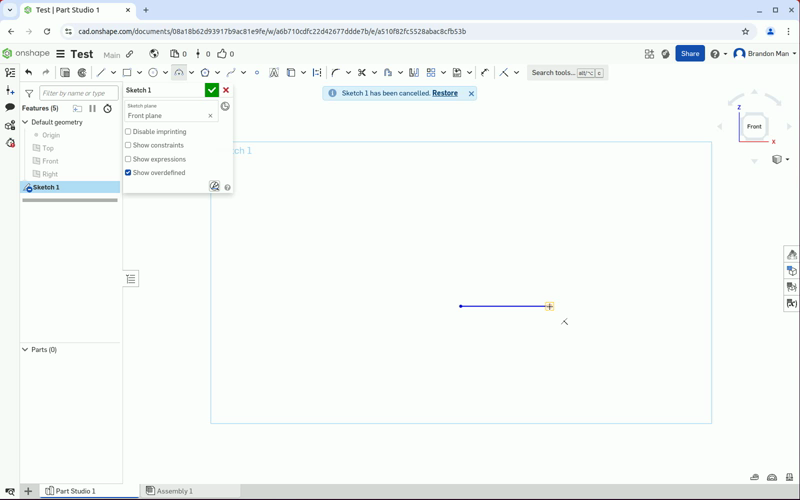
key_down(shift)
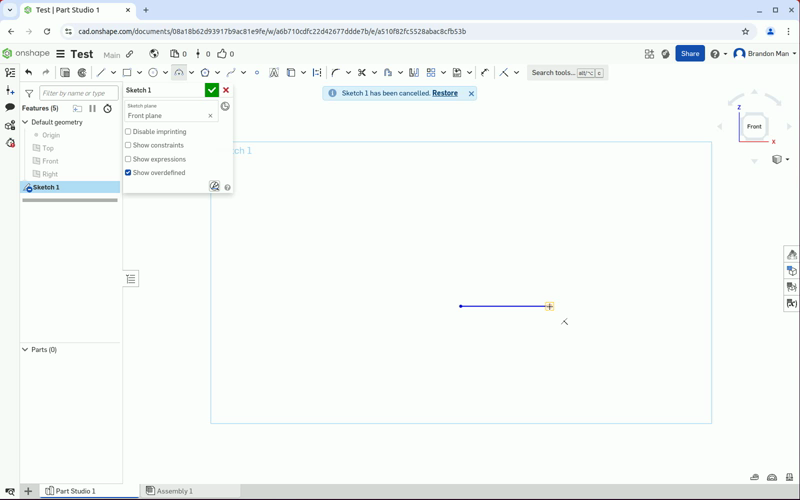
mouse_move(549, 258)
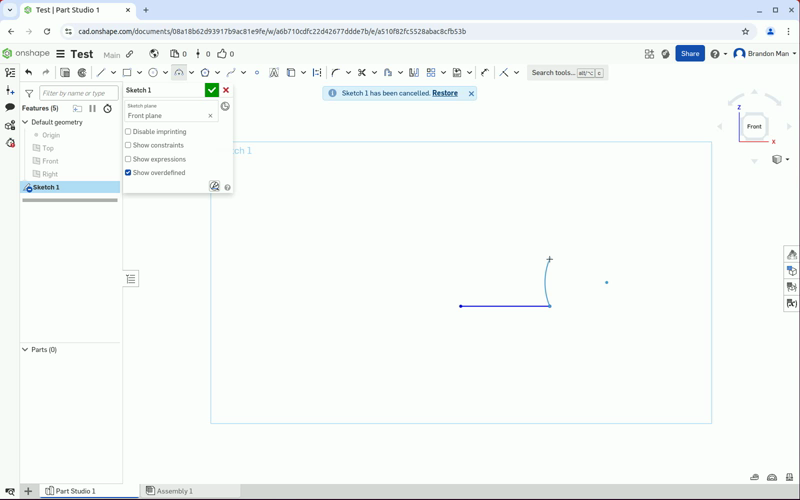
click(549, 258)
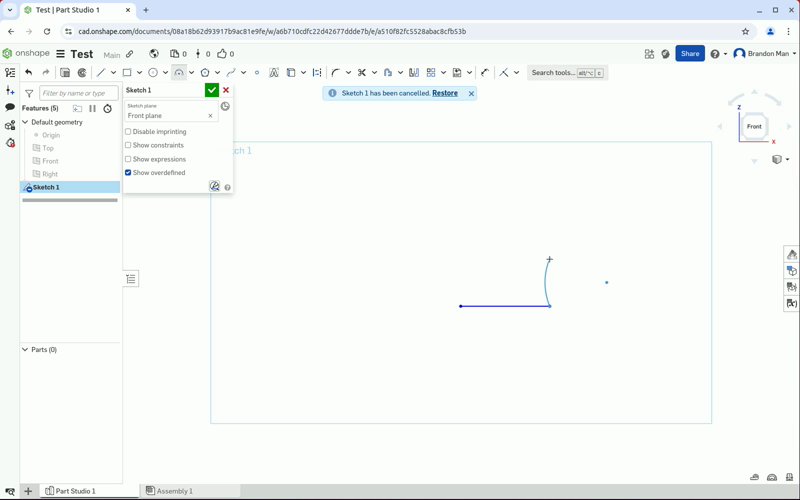
mouse_move(573, 282)
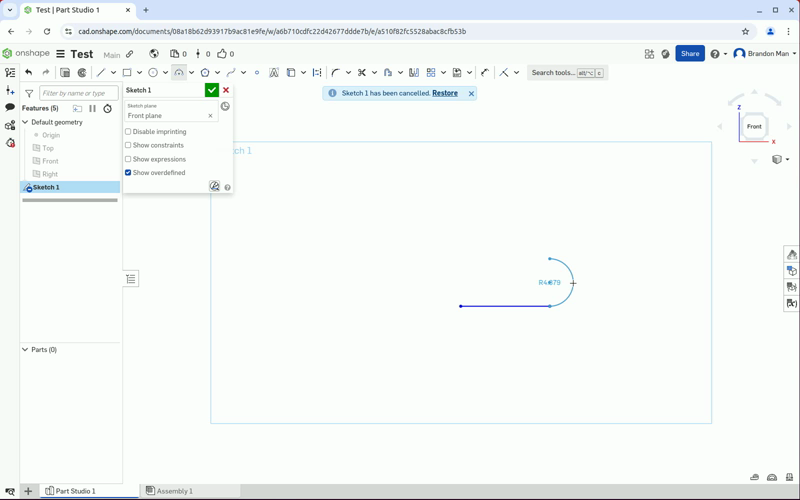
click(573, 282)
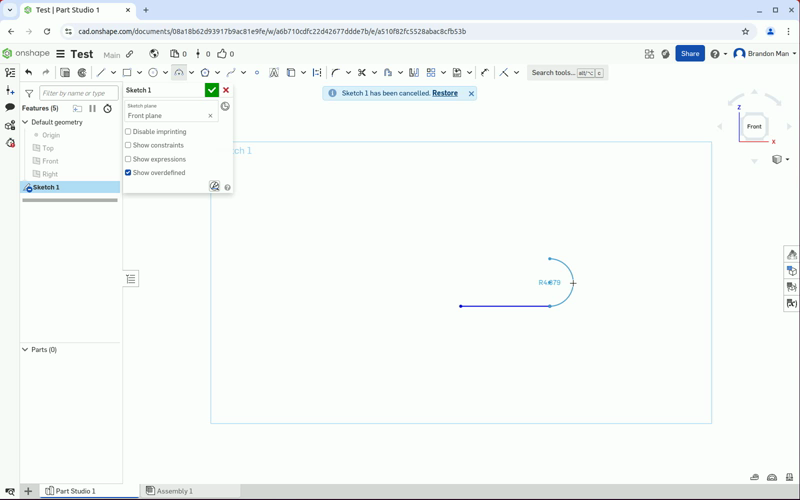
key_up(shift)
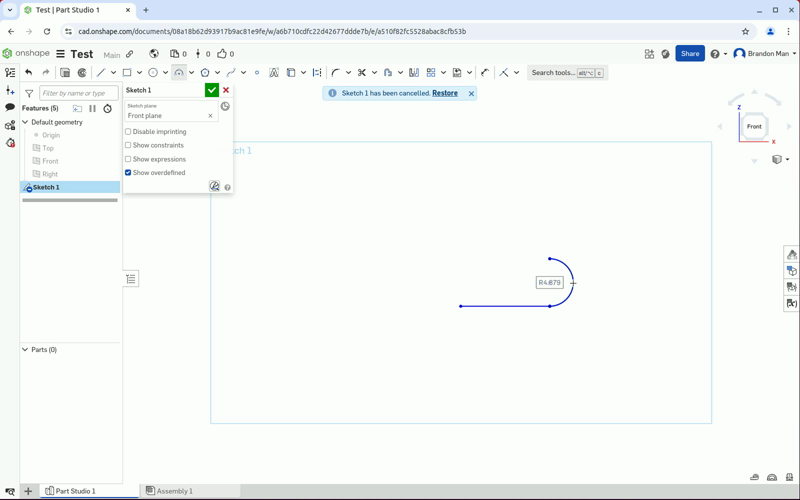
key(esc)
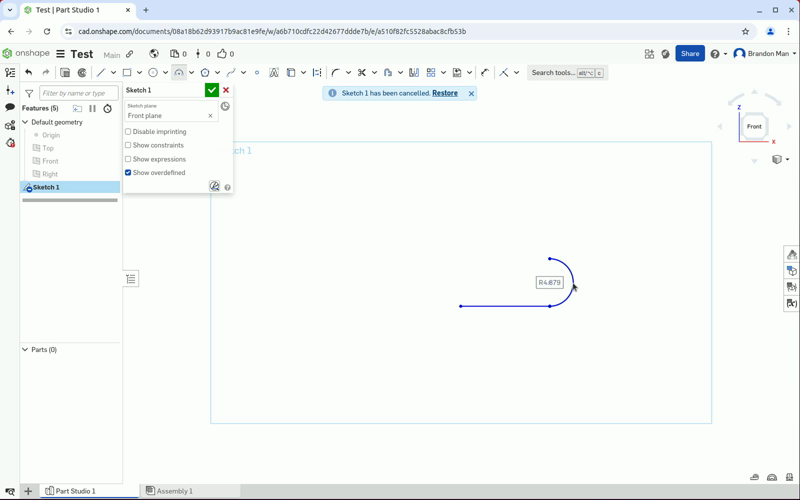
key(l)
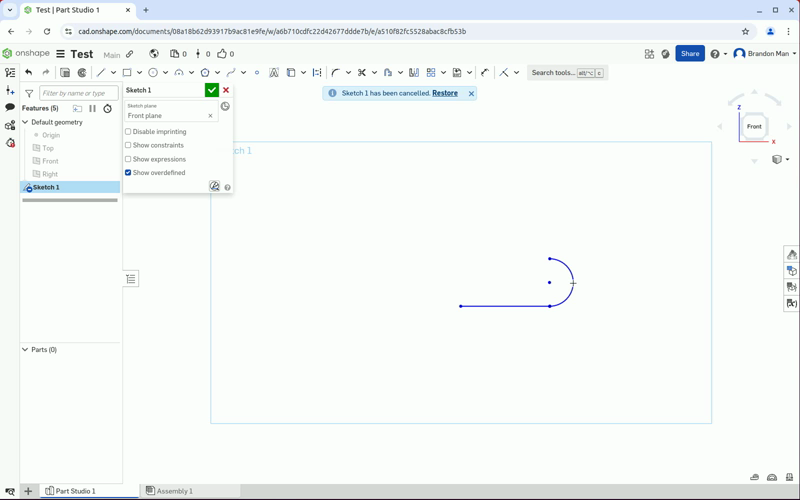
mouse_move(549, 258)
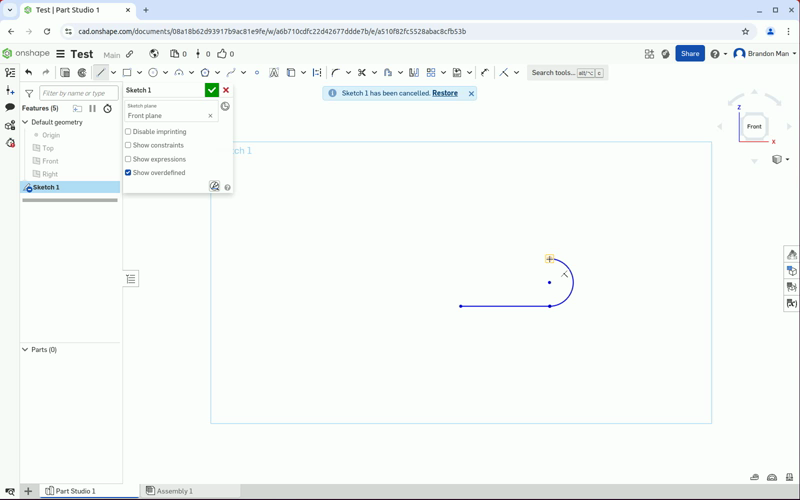
click(549, 258)
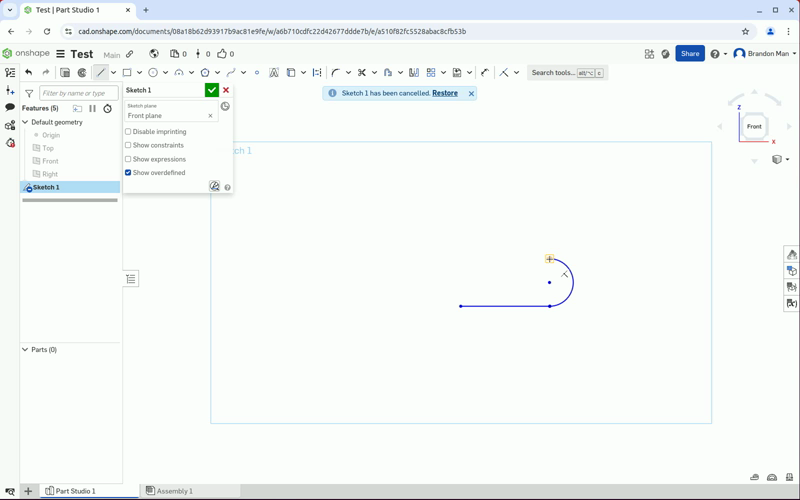
key_down(shift)
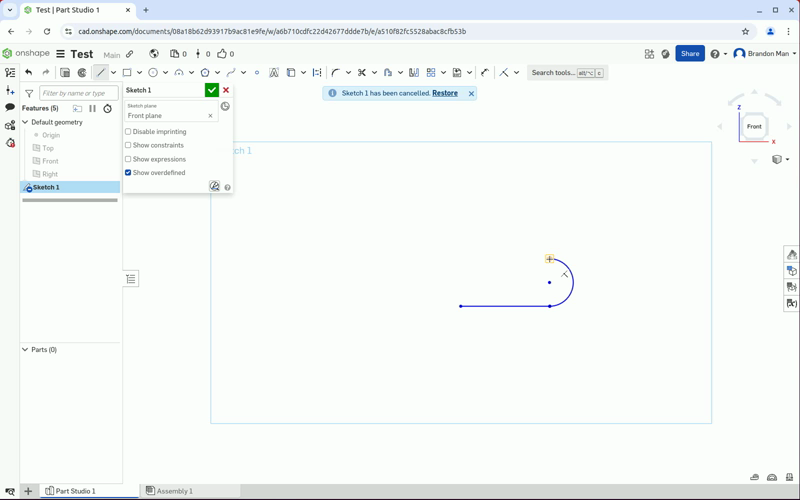
mouse_move(460, 258)
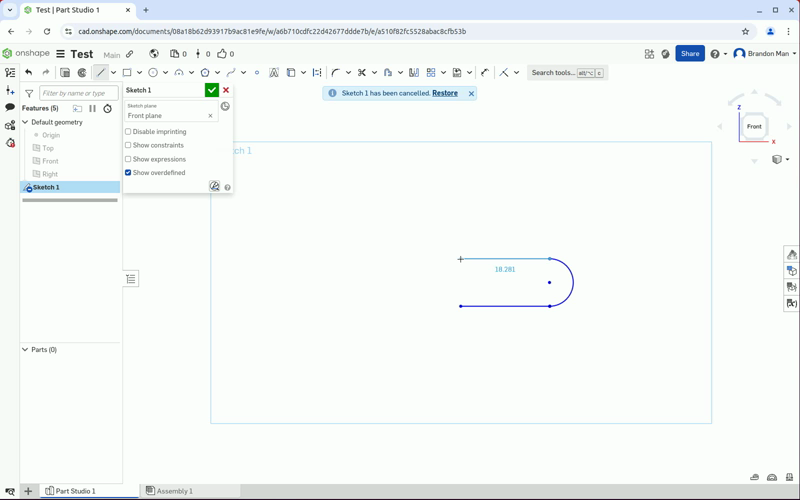
click(460, 258)
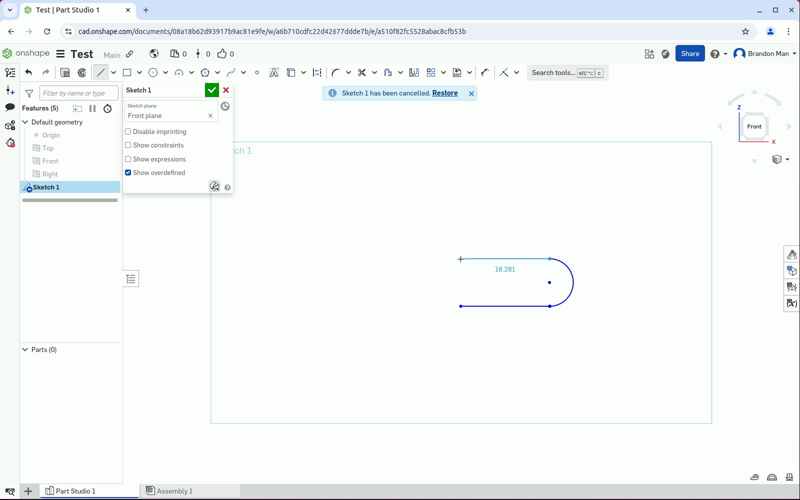
key_up(shift)
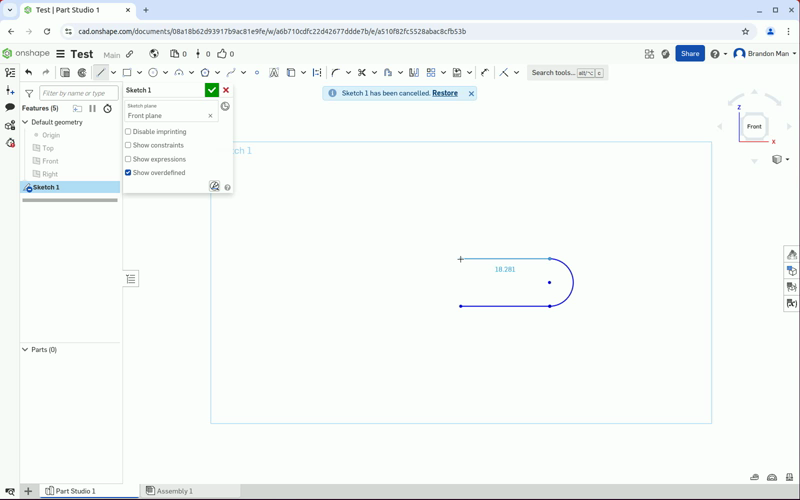
key(esc)
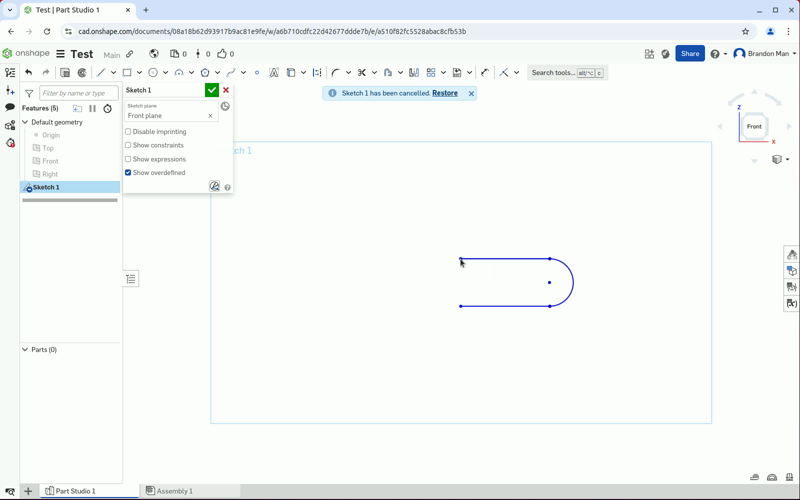
key(a)
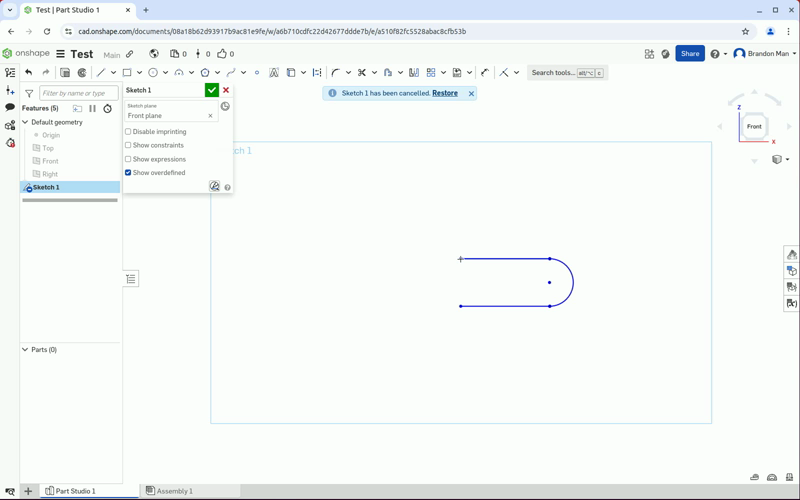
mouse_move(460, 258)
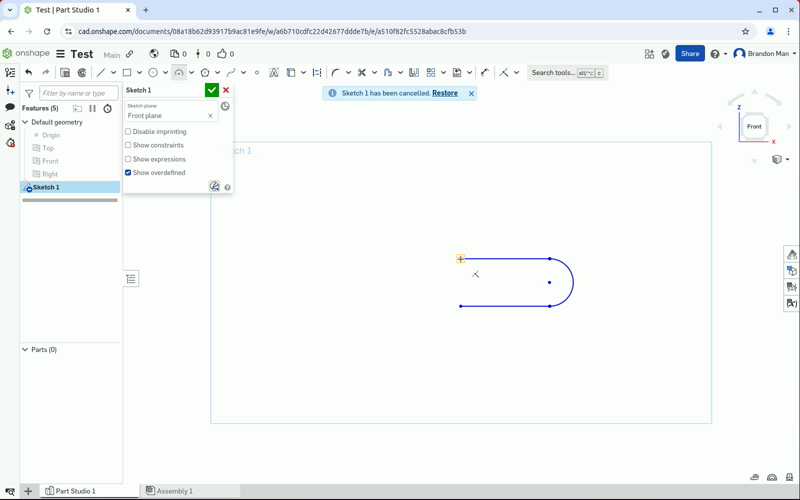
click(460, 258)
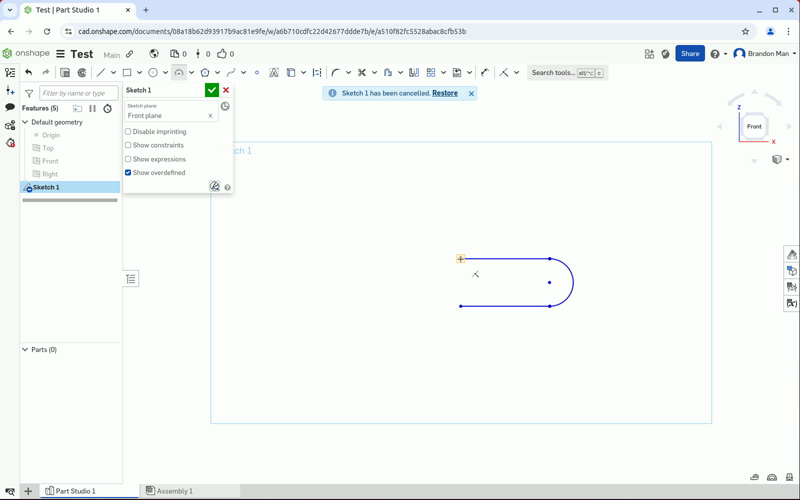
mouse_move(460, 306)
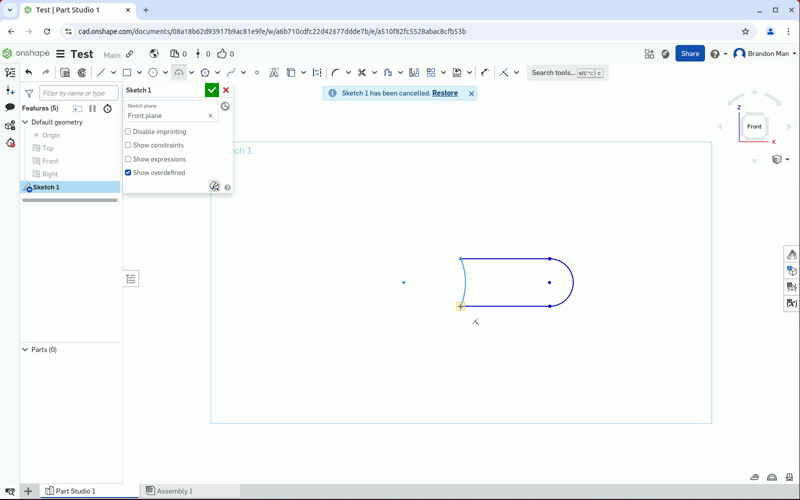
click(460, 306)
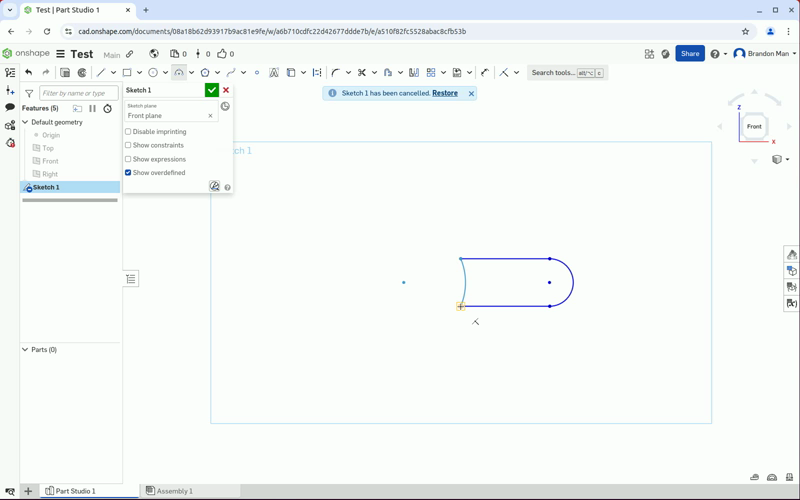
key_down(shift)
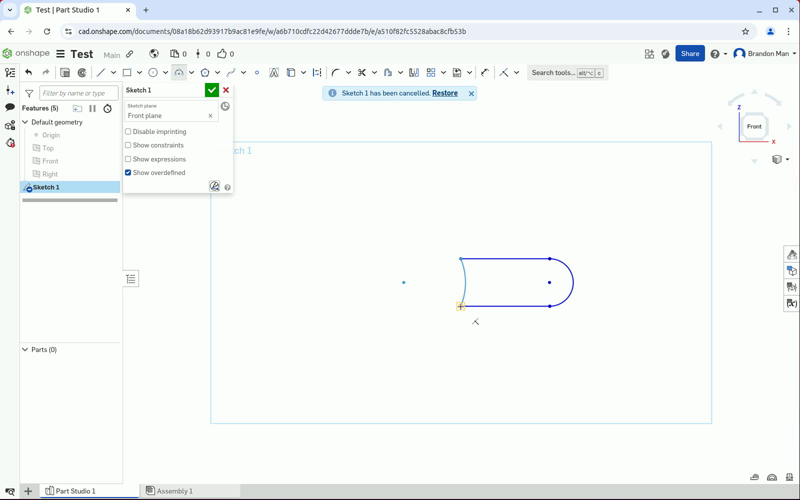
mouse_move(437, 282)
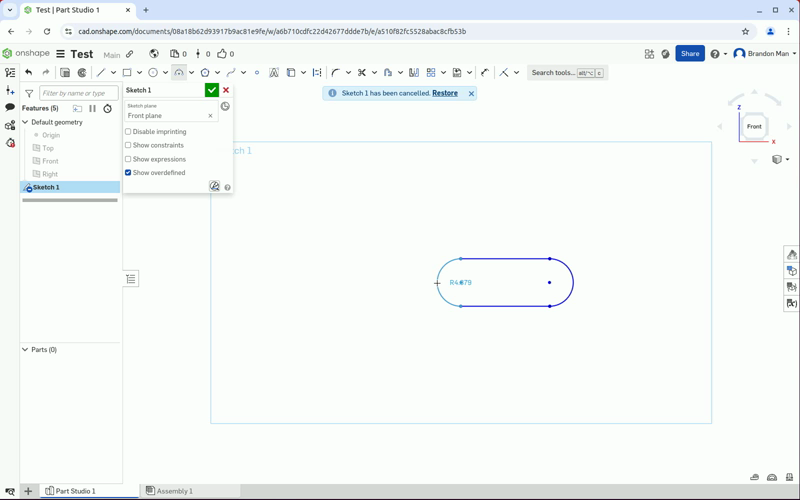
click(437, 282)
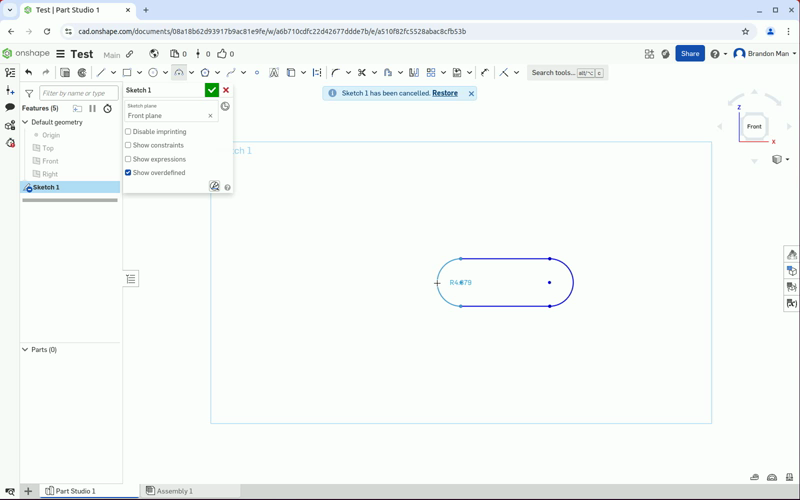
key_up(shift)
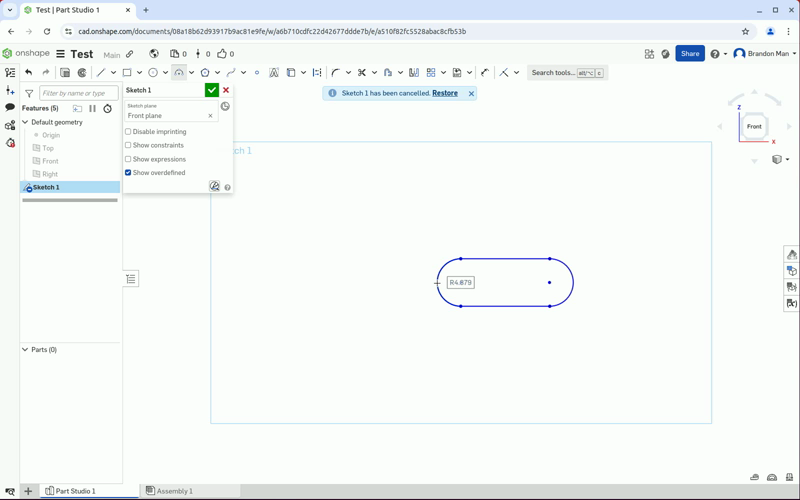
key(esc)
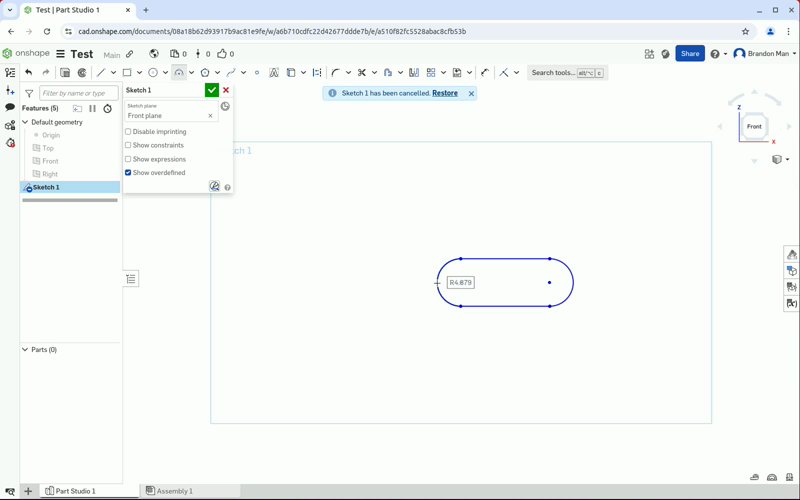
key(c)
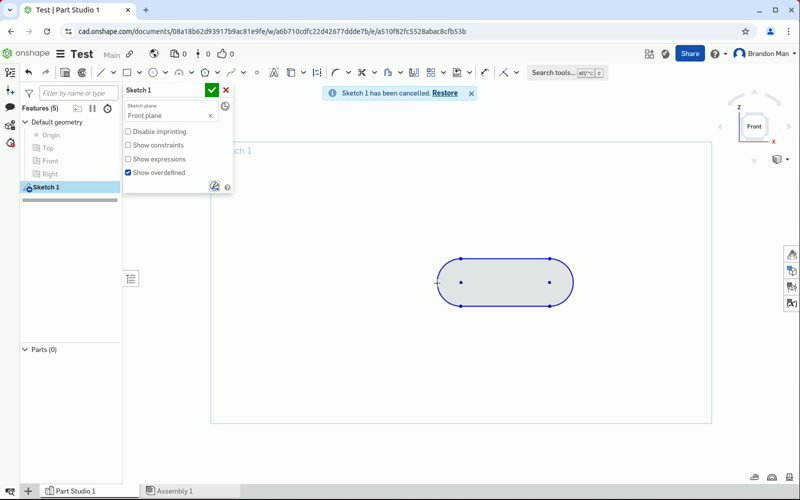
key_down(shift)
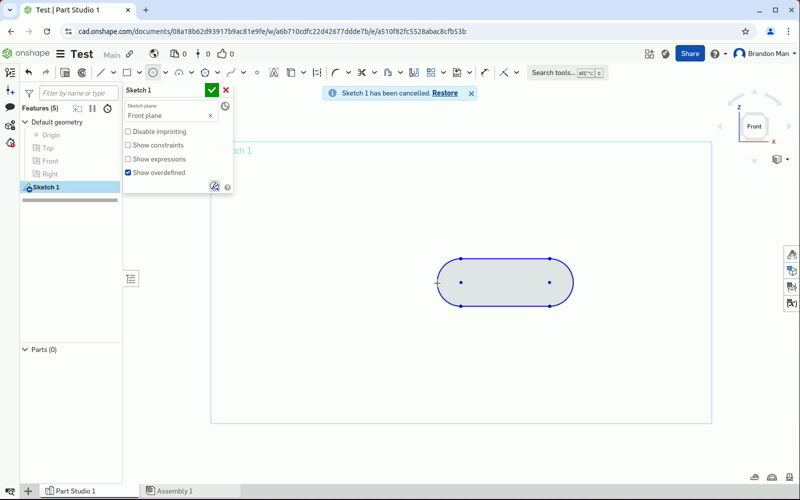
mouse_move(460, 282)
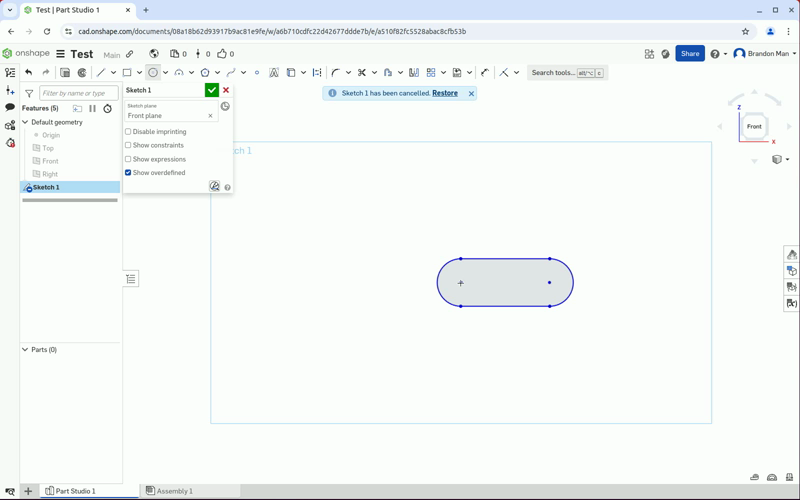
click(460, 282)
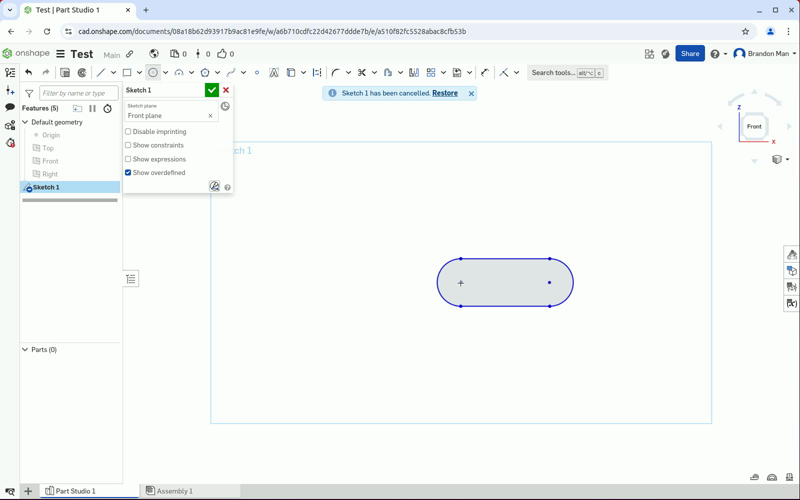
key_up(shift)
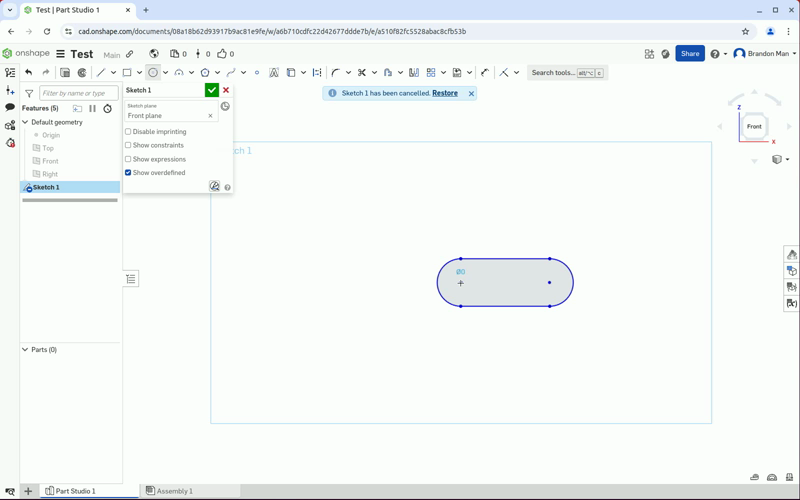
mouse_move(474, 282)
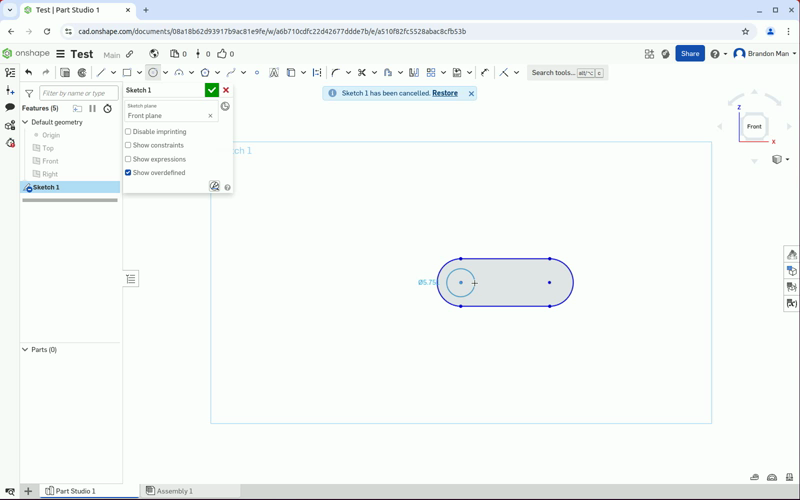
click(474, 282)
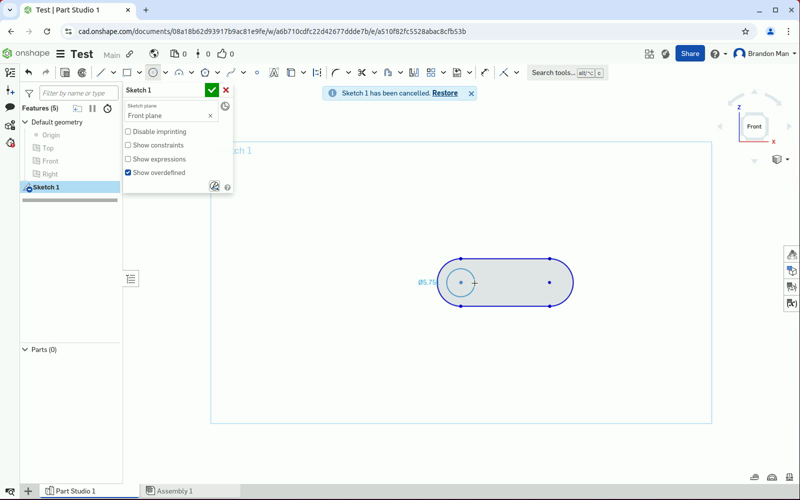
key(esc)
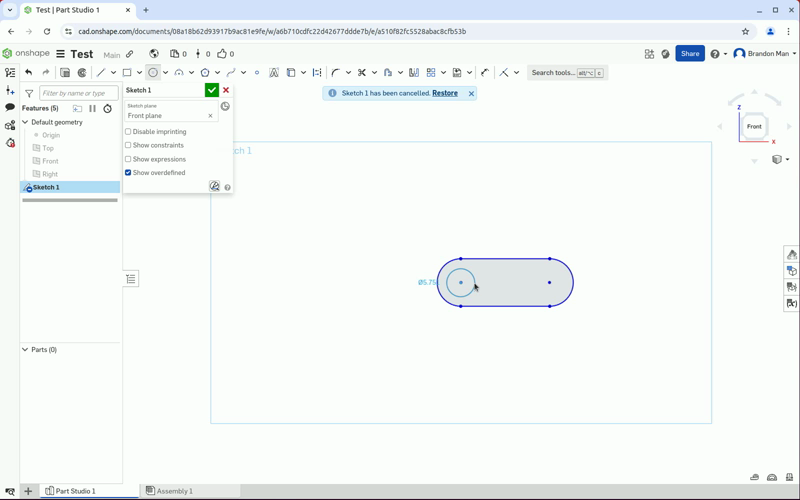
key(c)
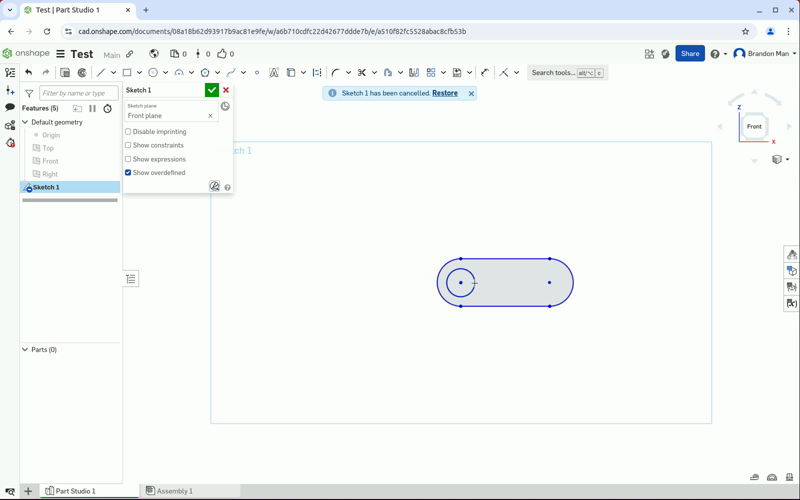
key_down(shift)
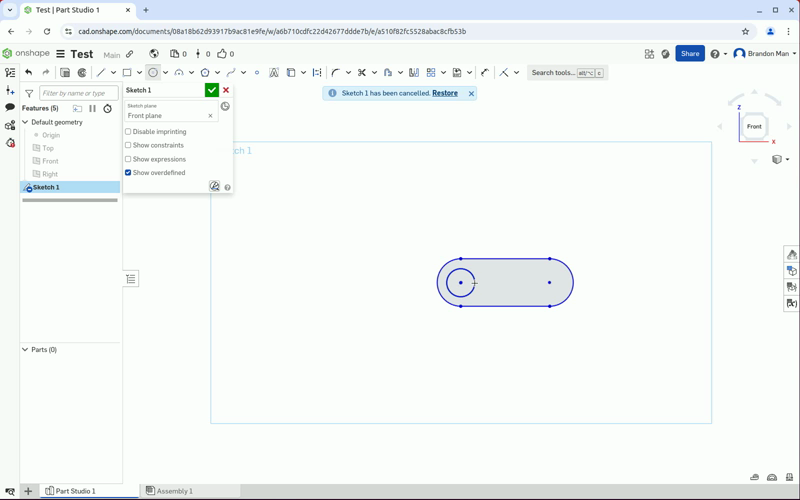
mouse_move(549, 282)
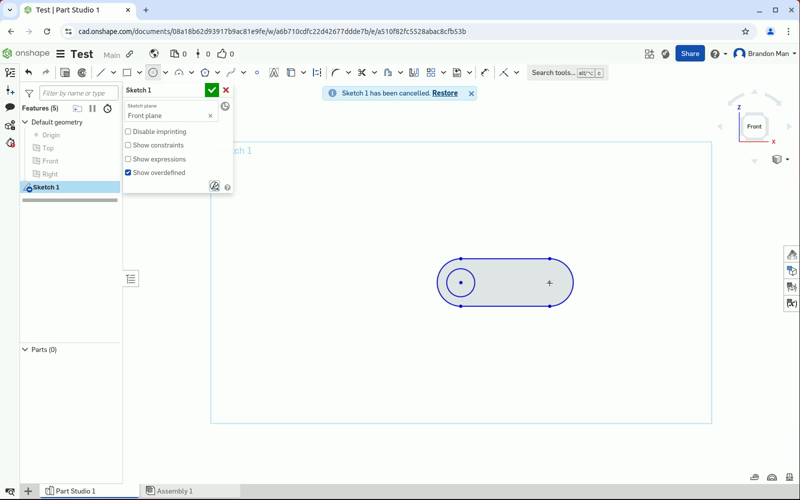
click(549, 282)
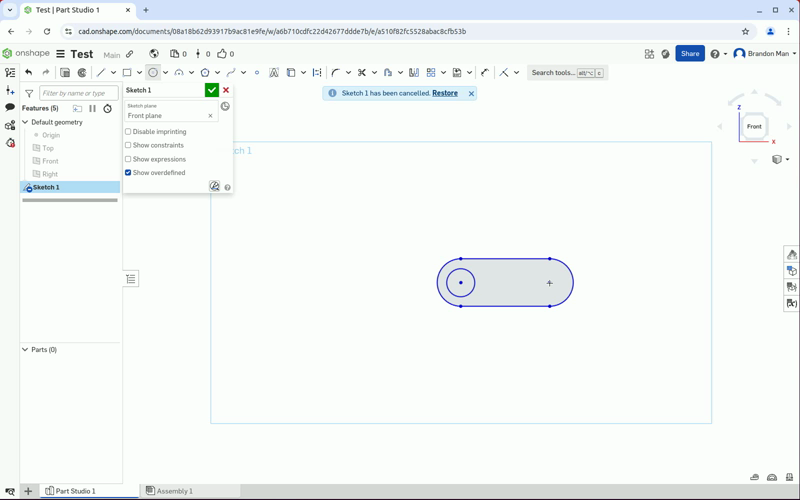
key_up(shift)
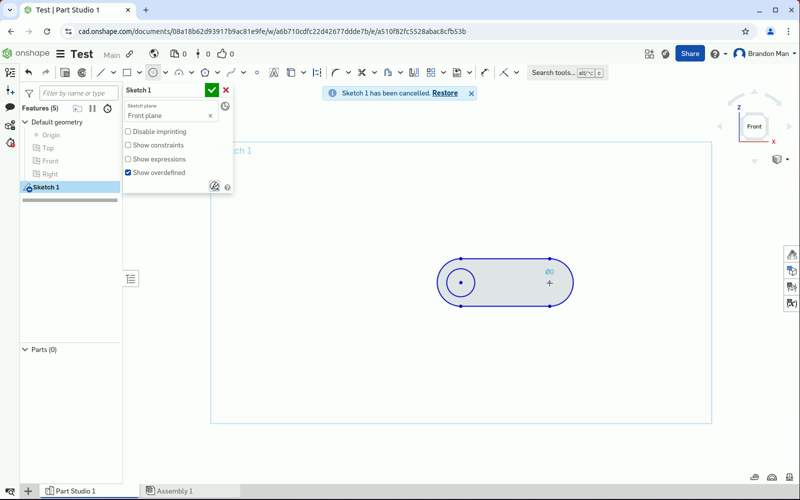
mouse_move(563, 282)
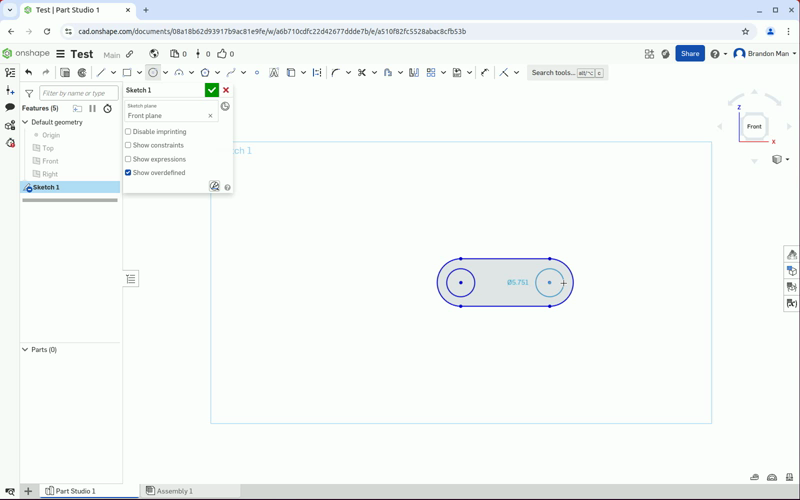
click(563, 282)
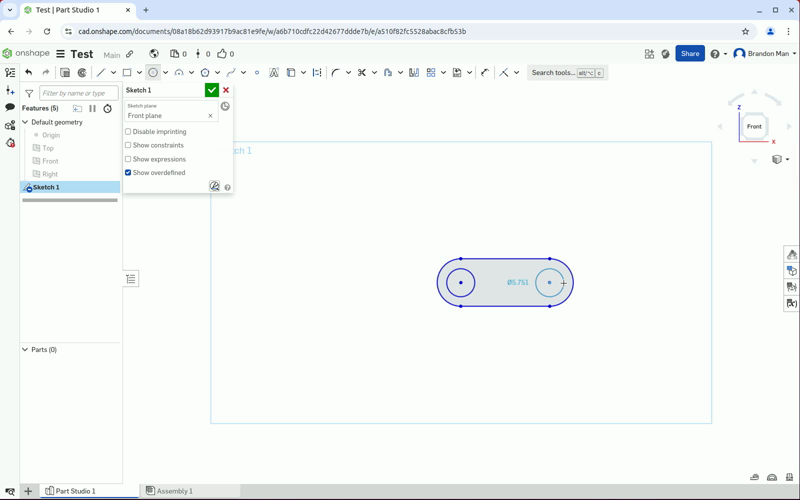
key(esc)
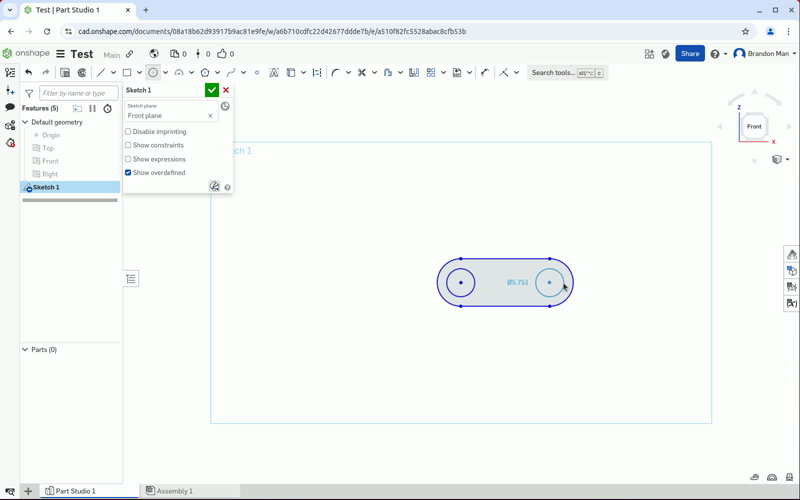
mouse_move(477, 273)
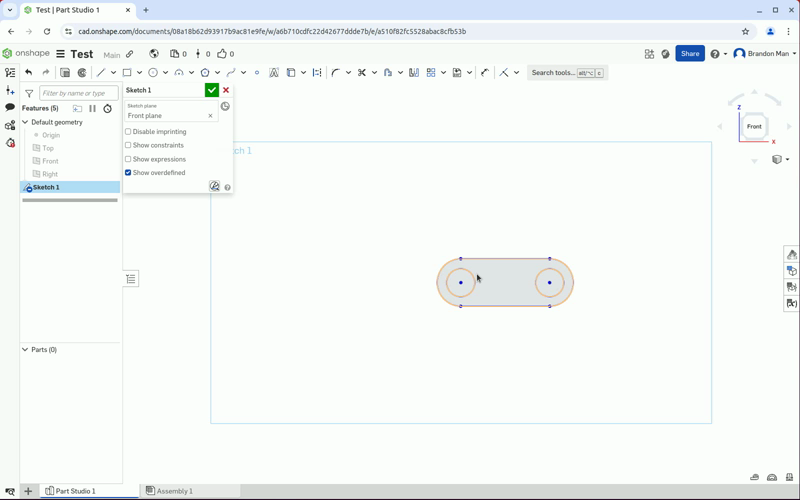
click(477, 273)
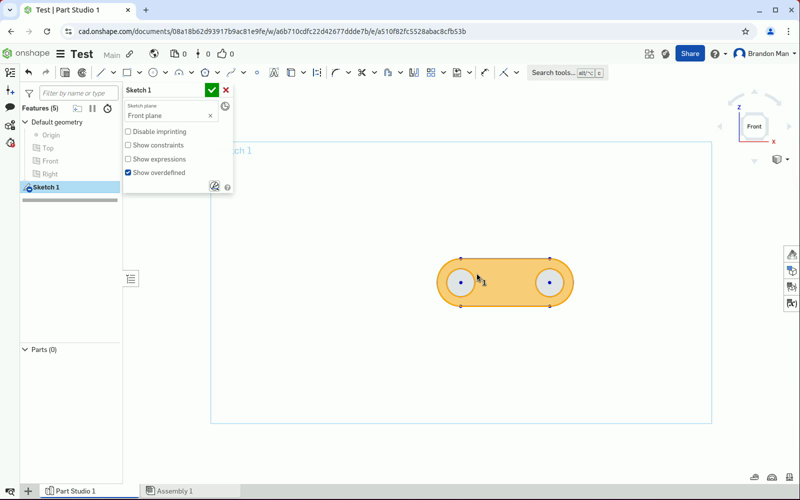
mouse_move(73, 352)
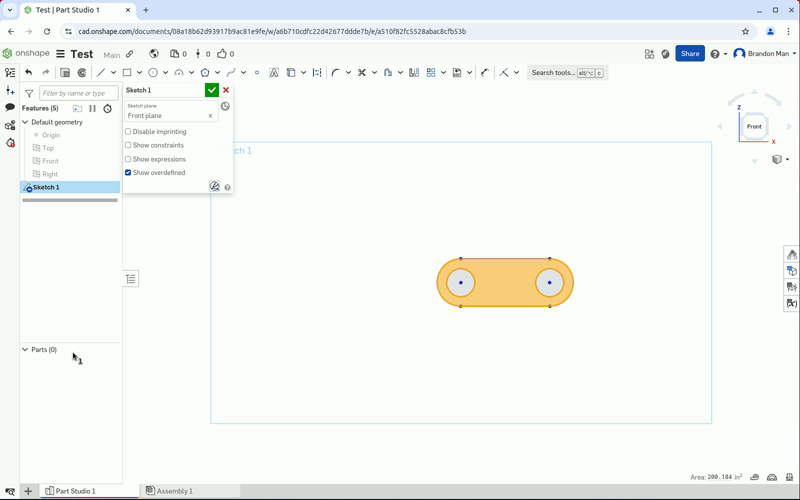
key(shift+y)
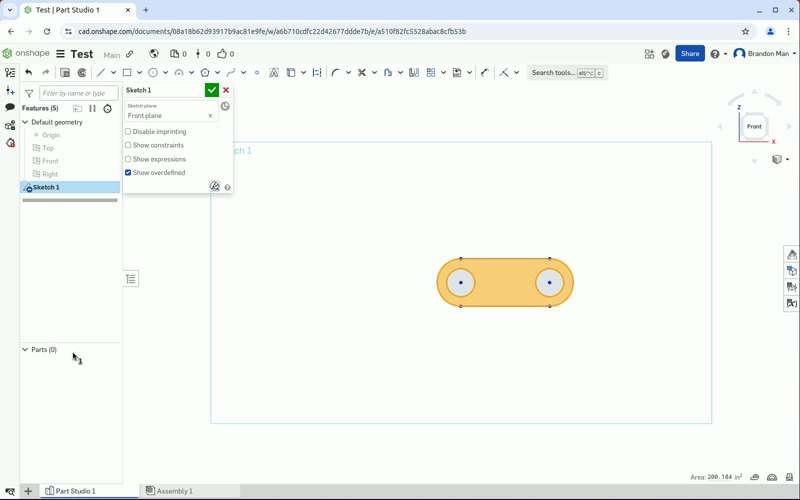
key(shift+e)
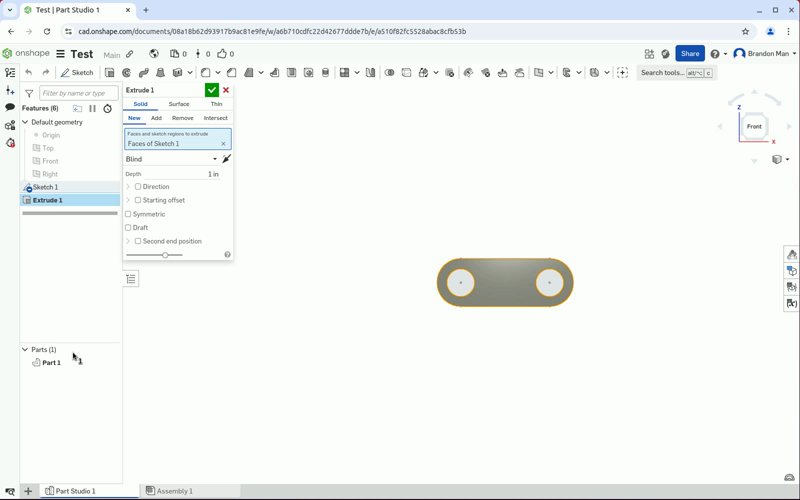
mouse_move(143, 106)
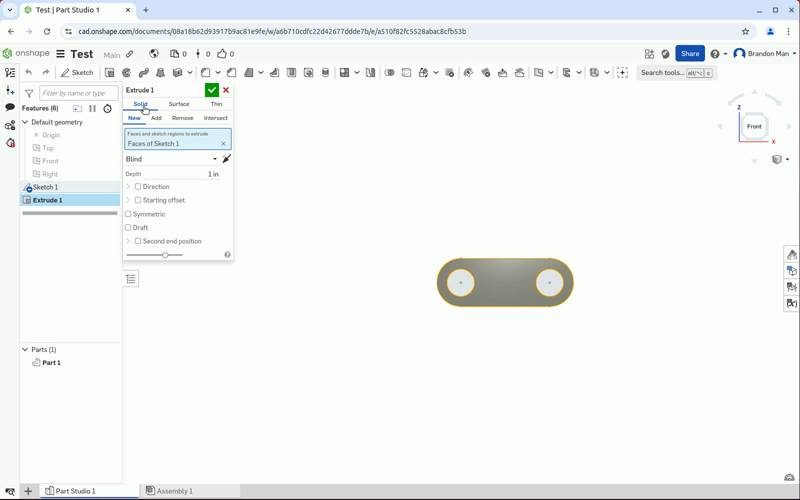
click(143, 106)
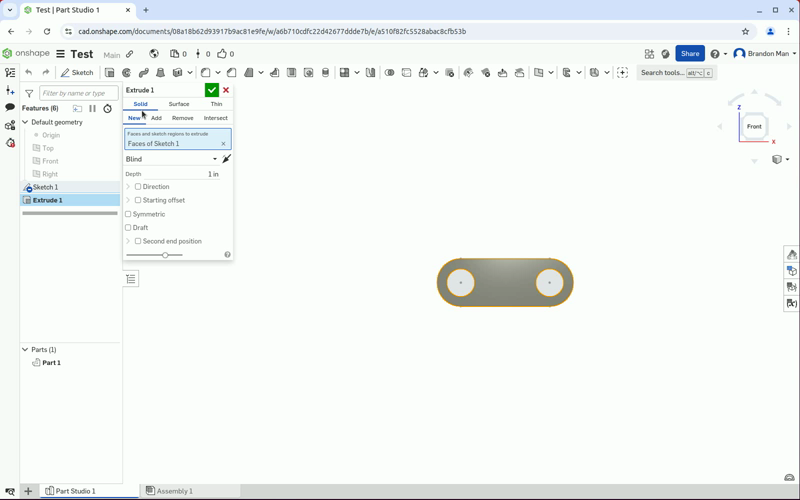
mouse_move(137, 120)
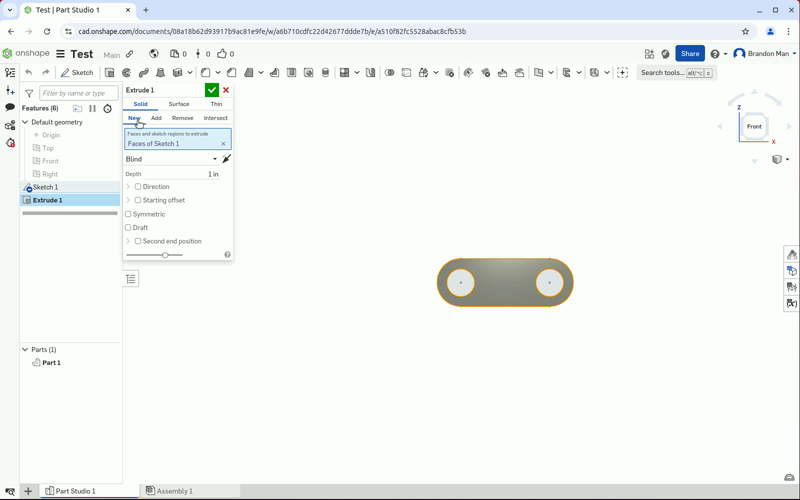
click(137, 120)
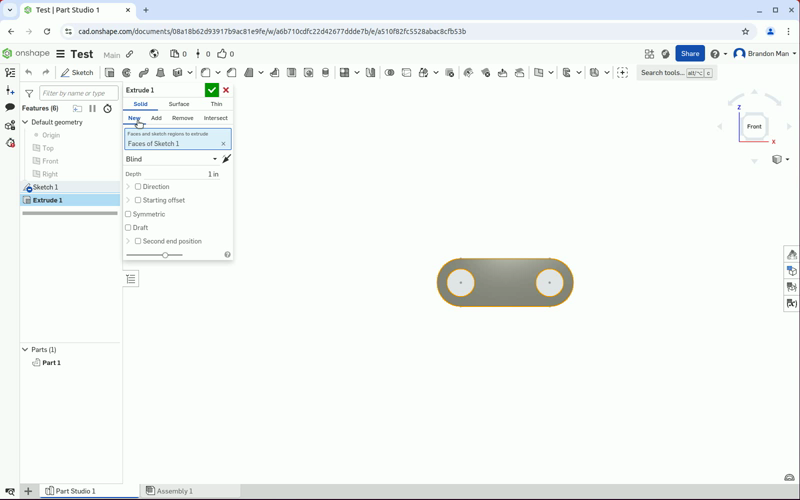
key(tab, 4)
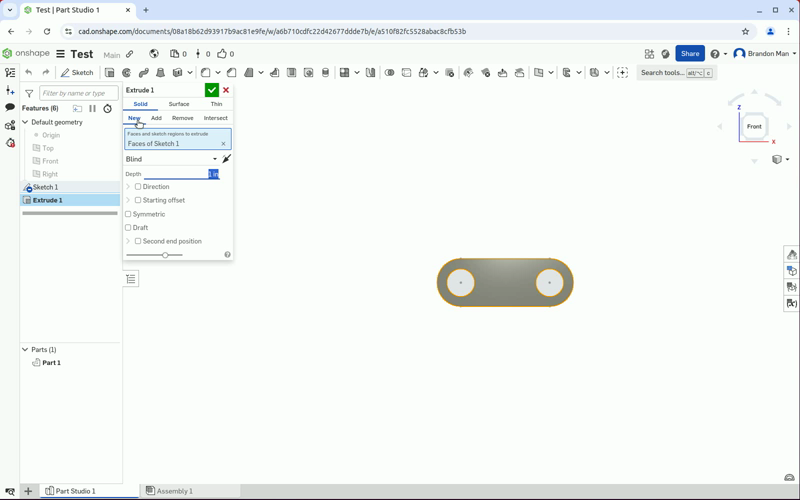
text(6.018)
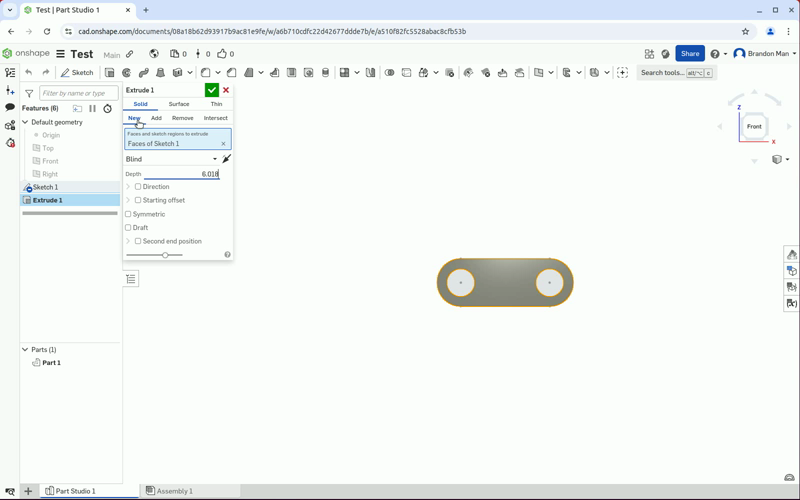
key(enter)
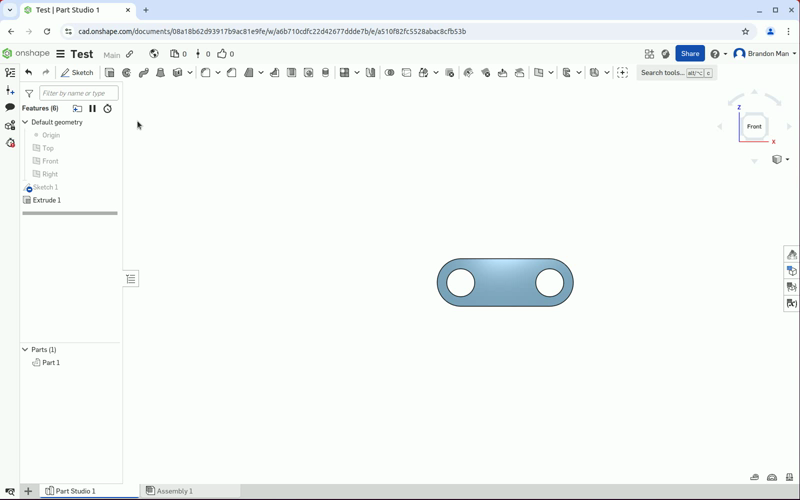
key(shift+h)
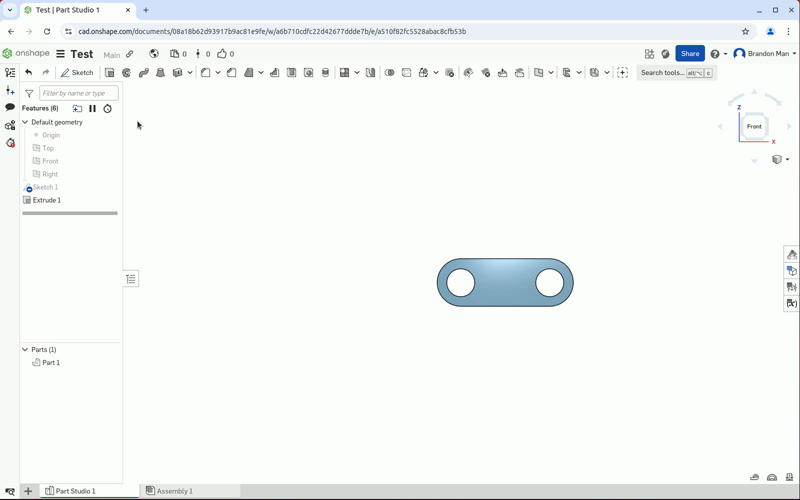
key(shift+h)
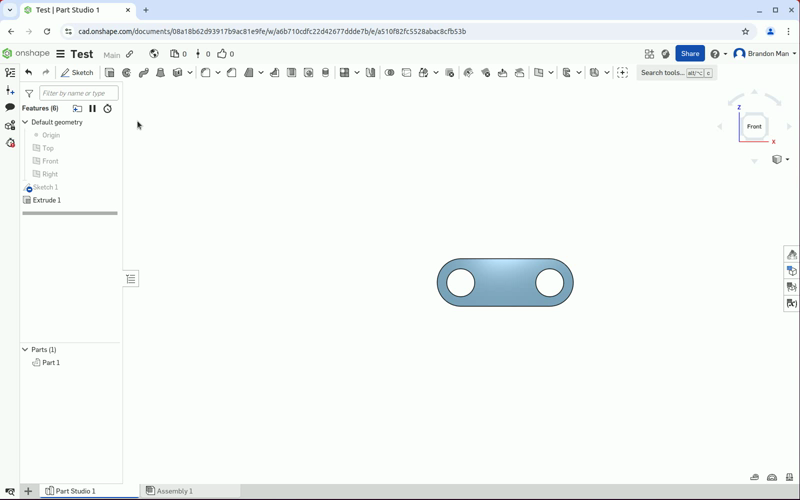
mouse_move(73, 189)
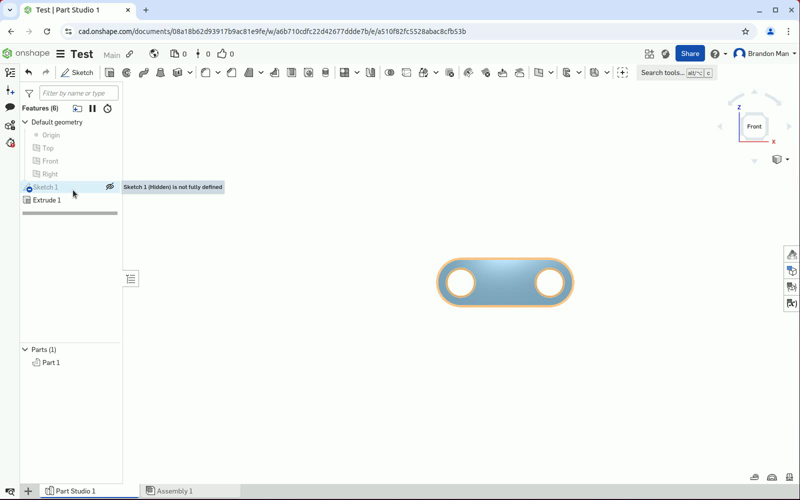
click(73, 189)
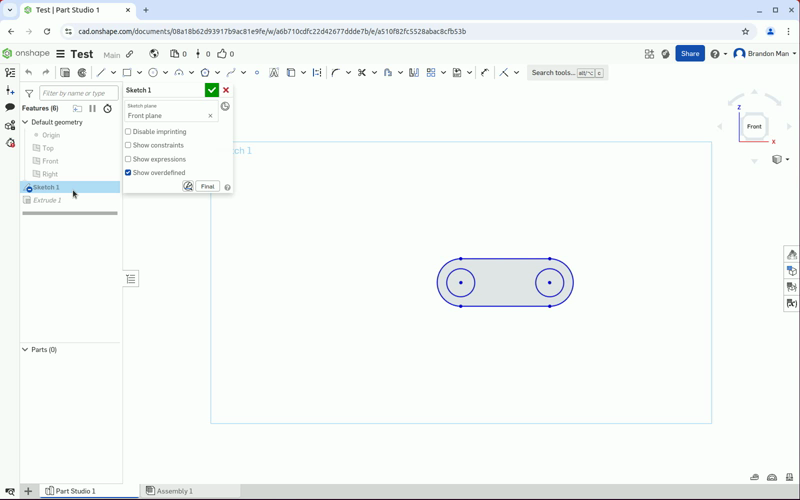
mouse_move(229, 92)
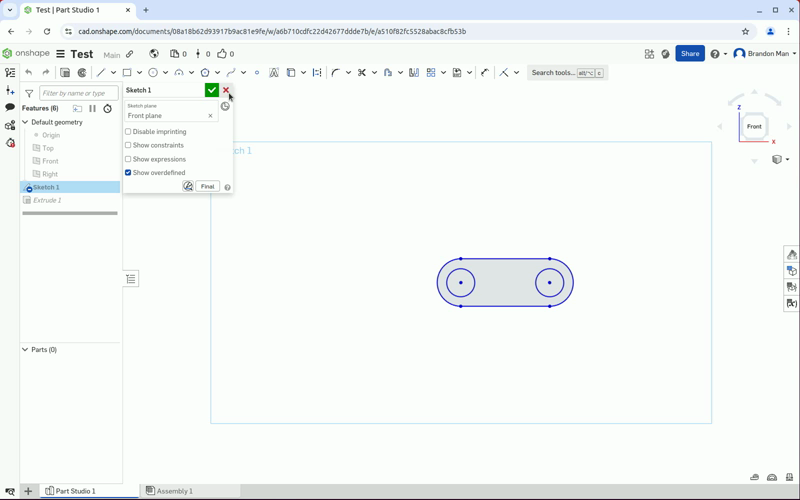
click(229, 92)
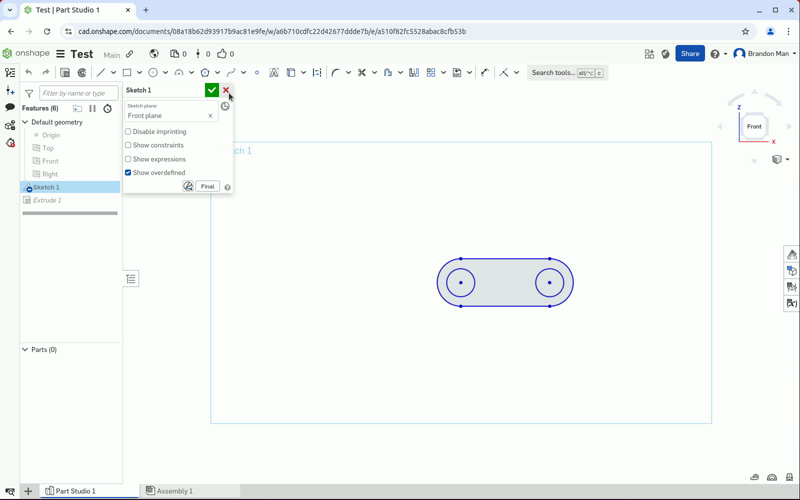
key(shift+s)
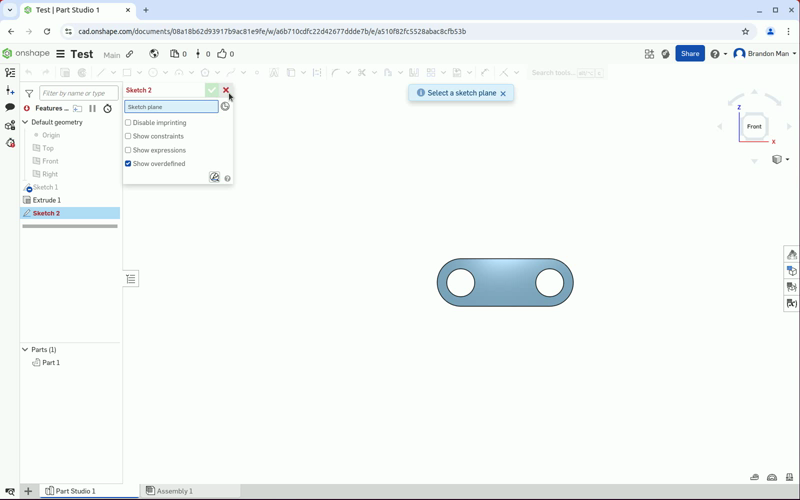
mouse_move(73, 163)
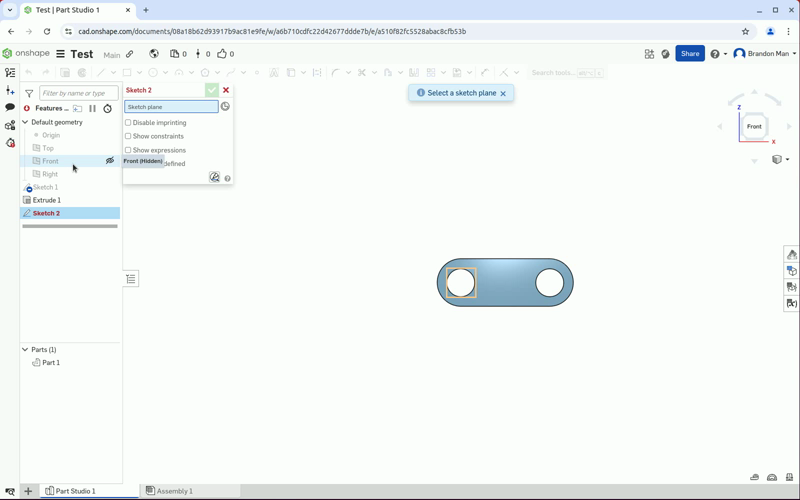
click(73, 163)
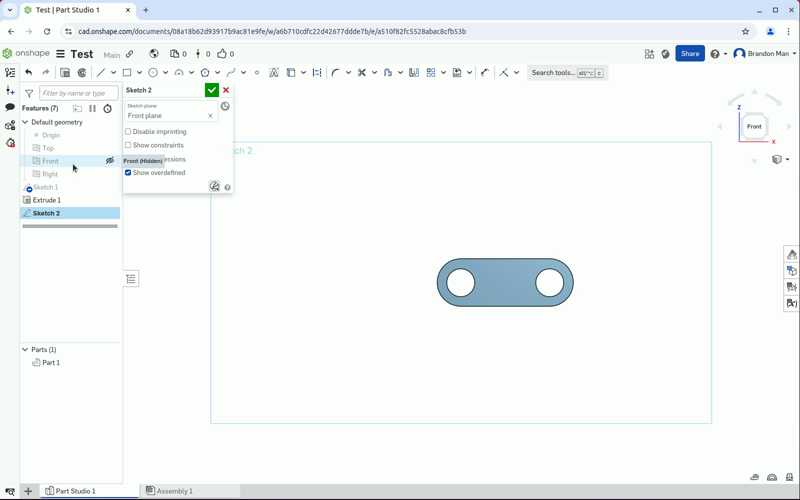
mouse_move(73, 352)
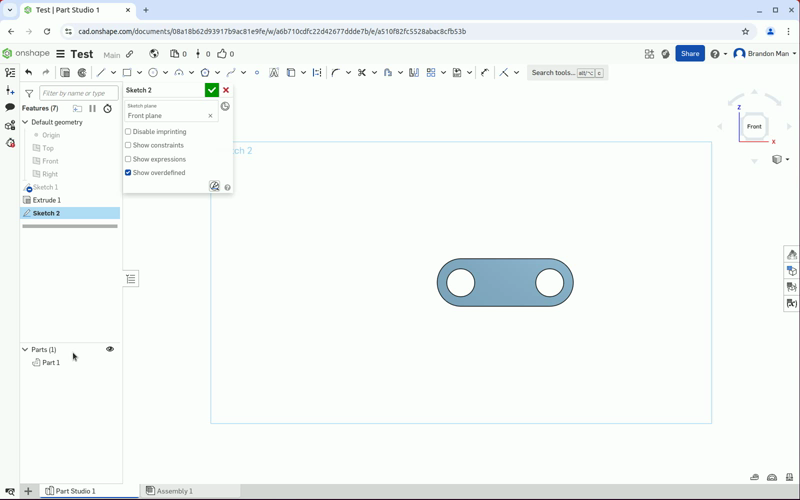
key(y)
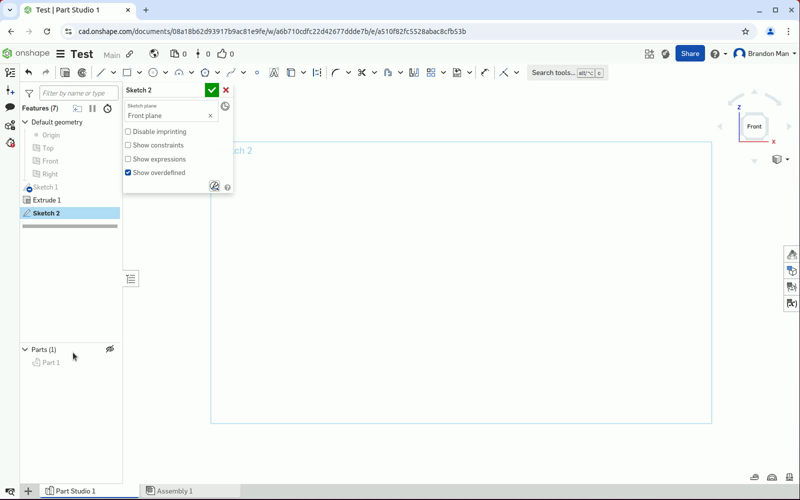
key(c)
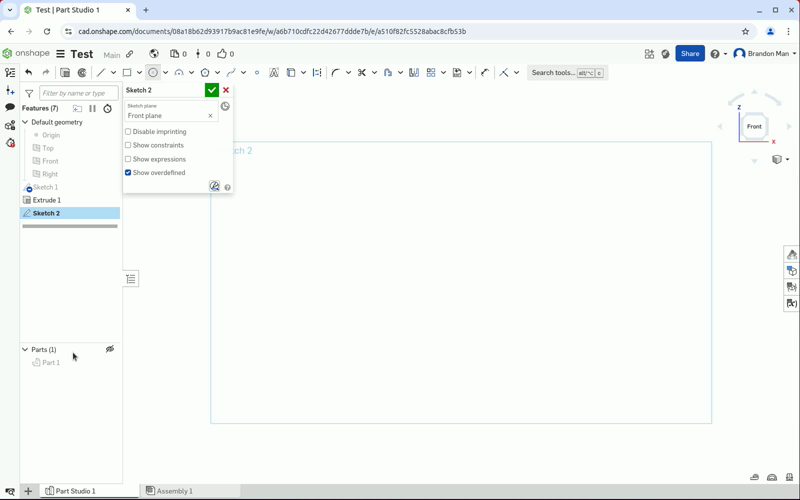
key_down(shift)
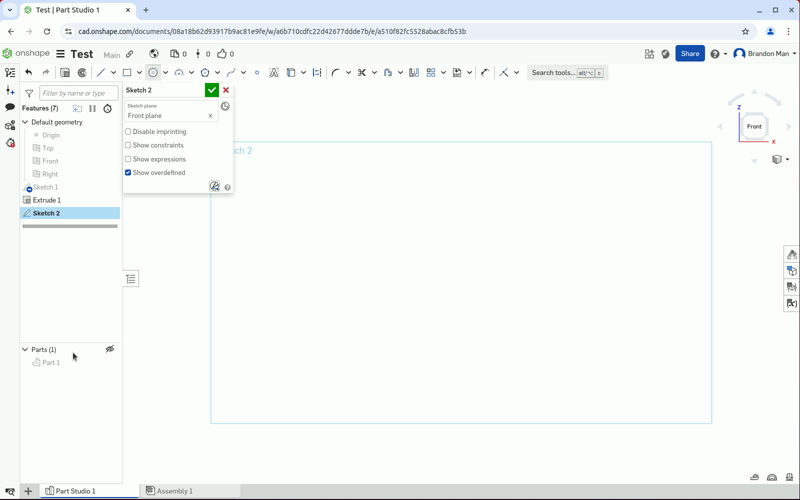
mouse_move(461, 282)
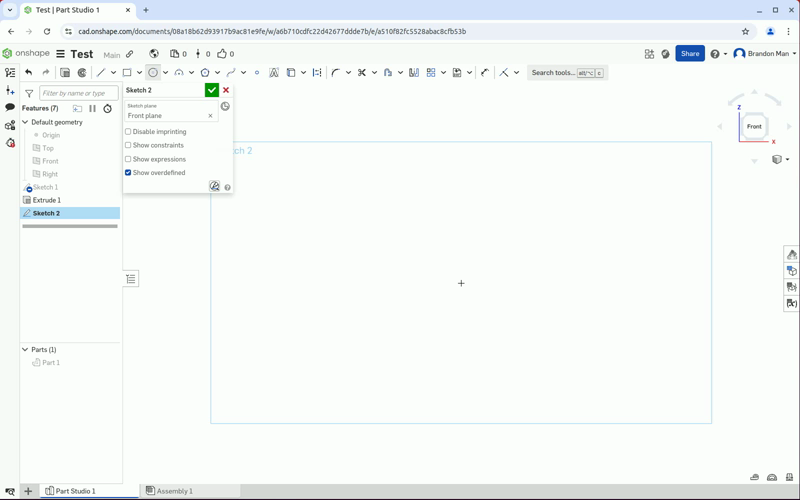
click(461, 282)
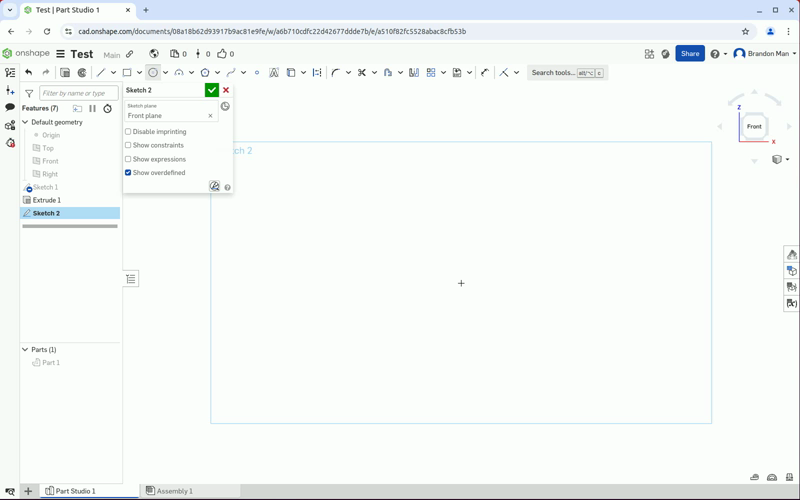
key_up(shift)
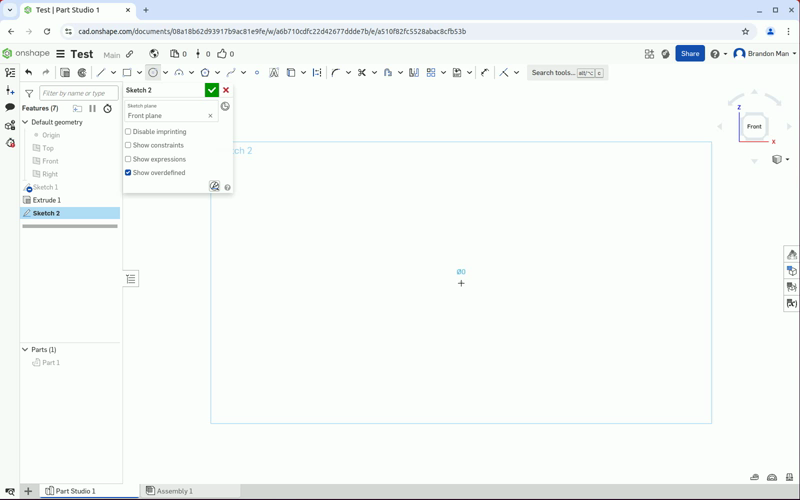
mouse_move(467, 282)
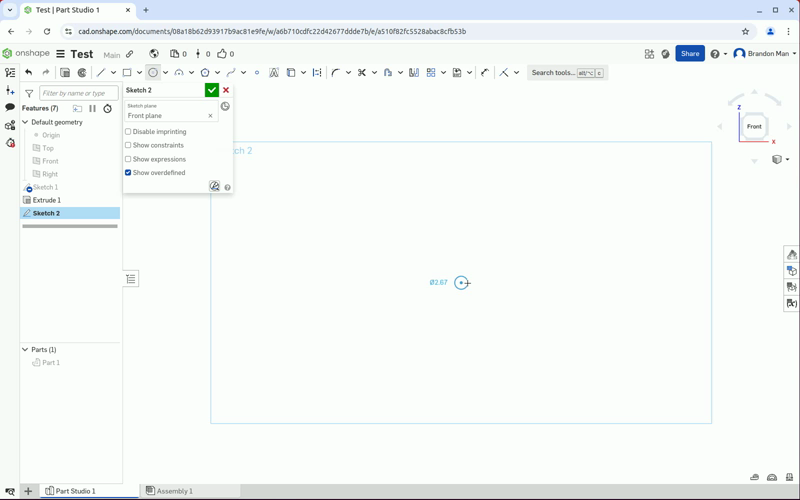
click(467, 282)
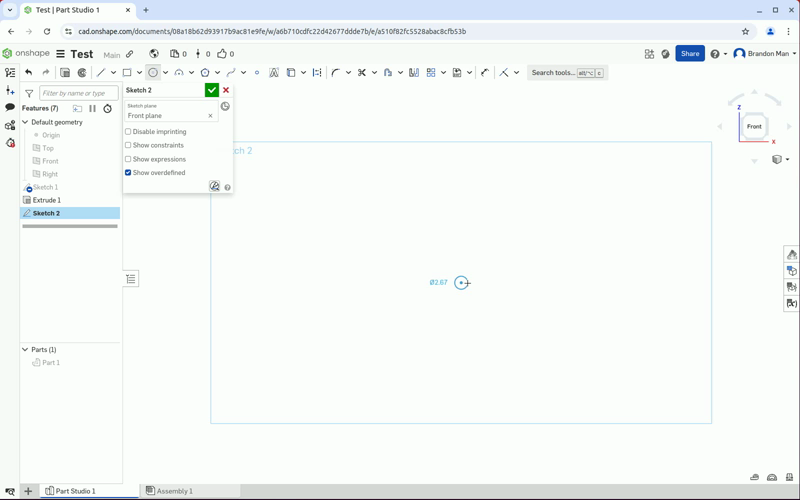
key(esc)
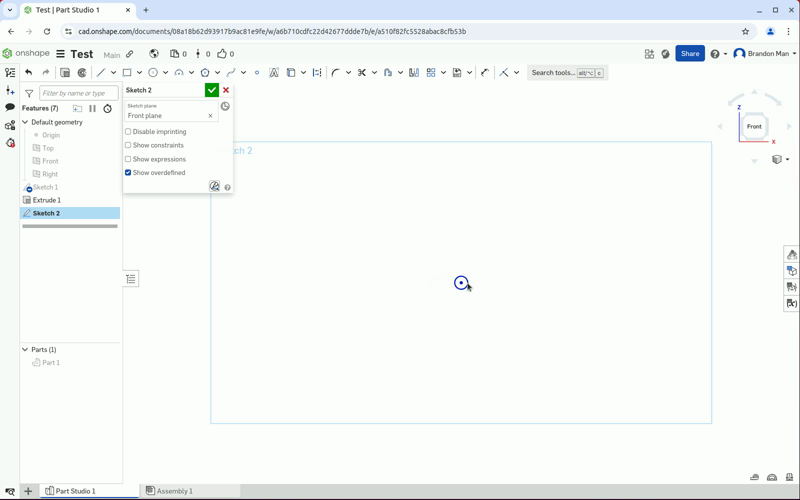
mouse_move(458, 279)
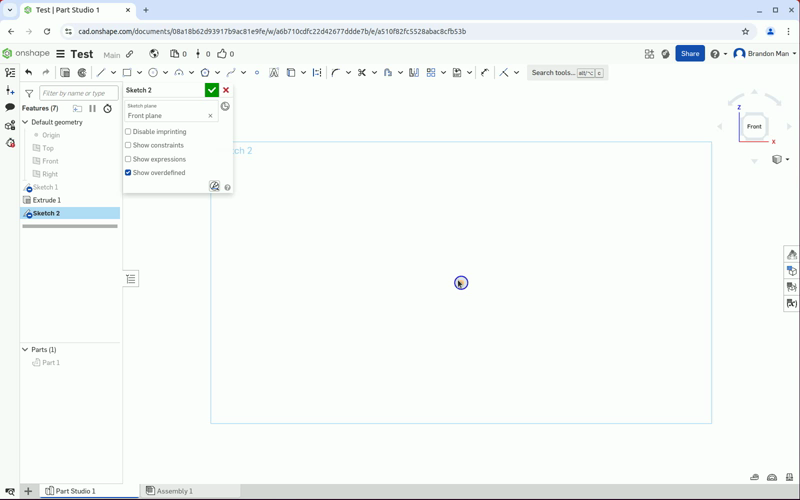
scroll(6)
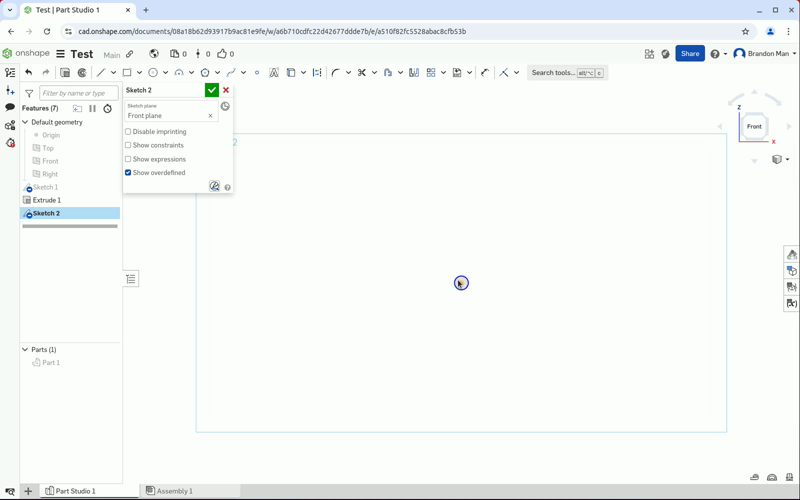
scroll(6)
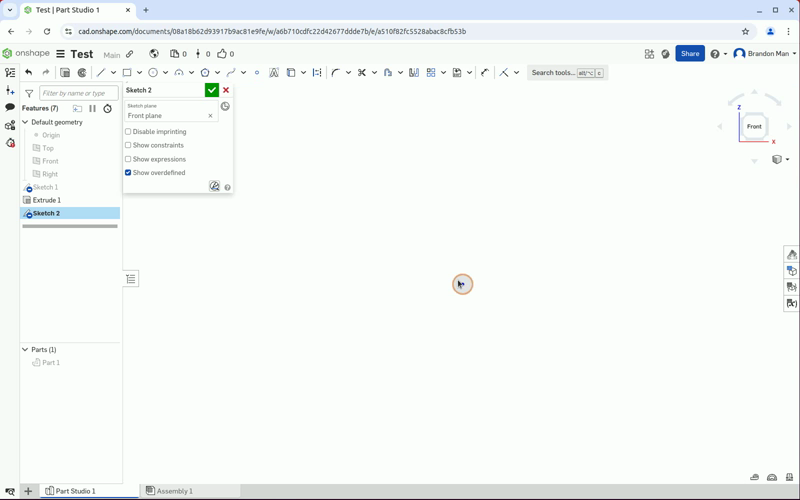
scroll(6)
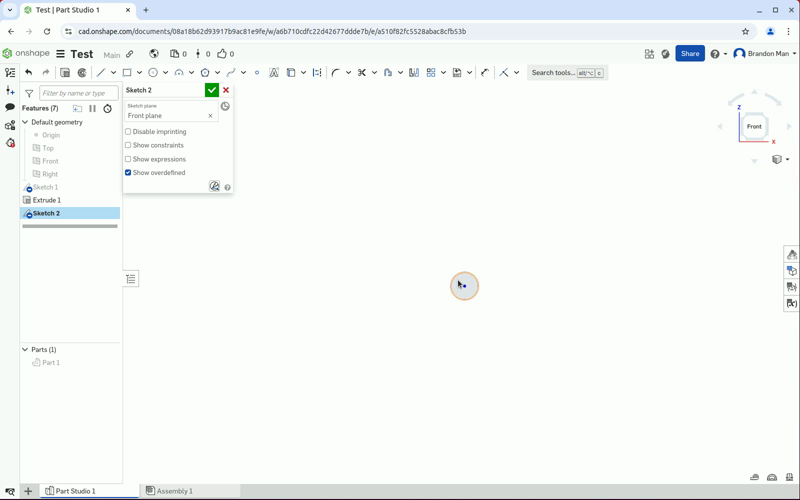
scroll(6)
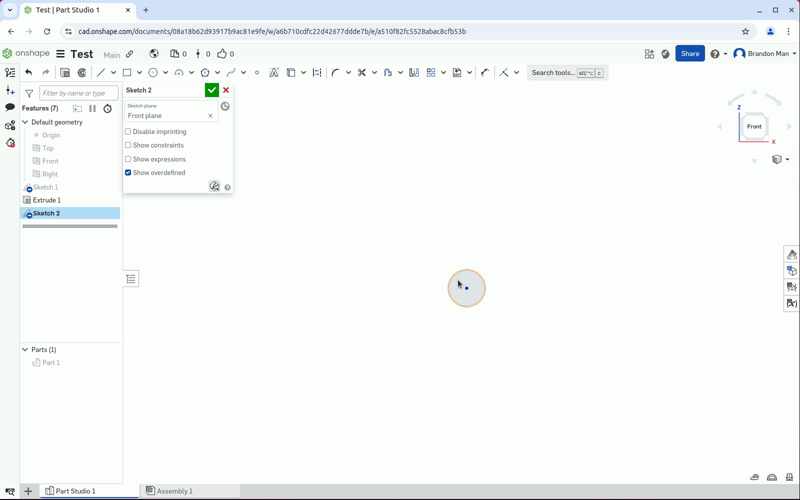
scroll(6)
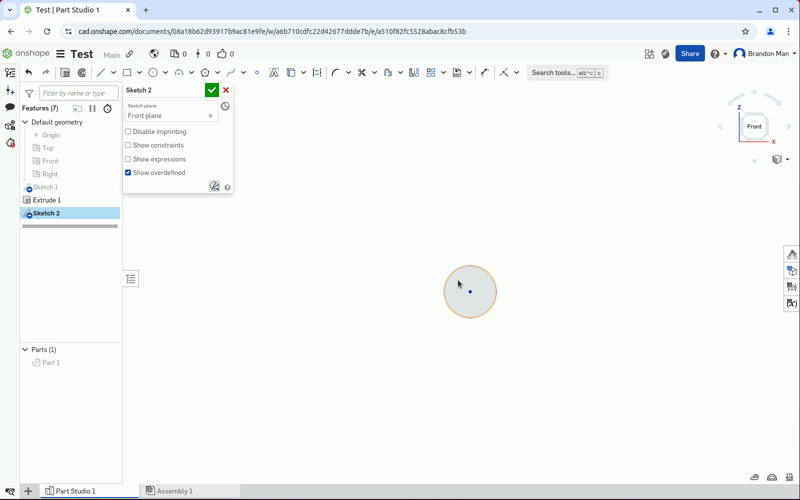
scroll(6)
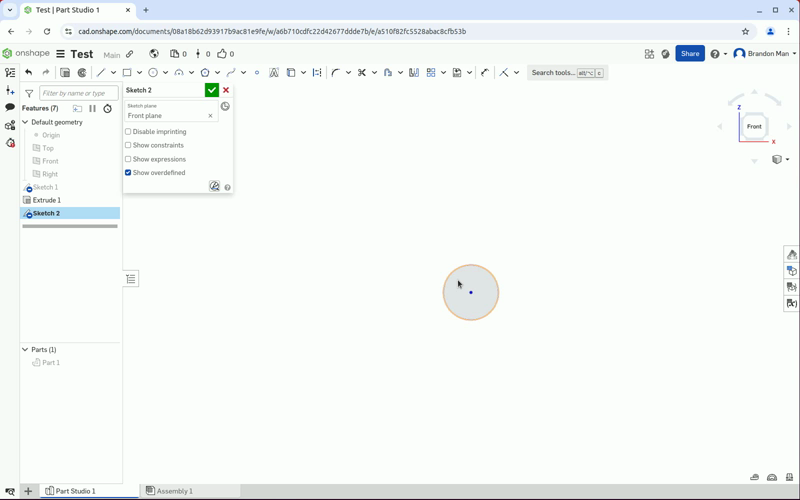
scroll(6)
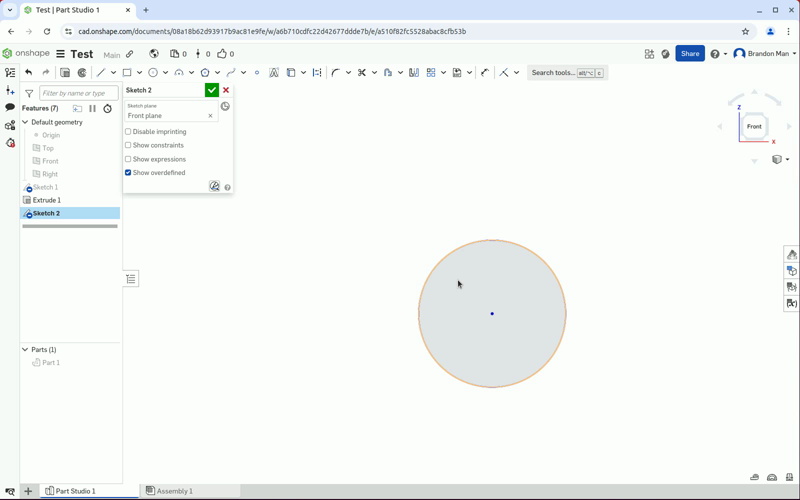
click(458, 279)
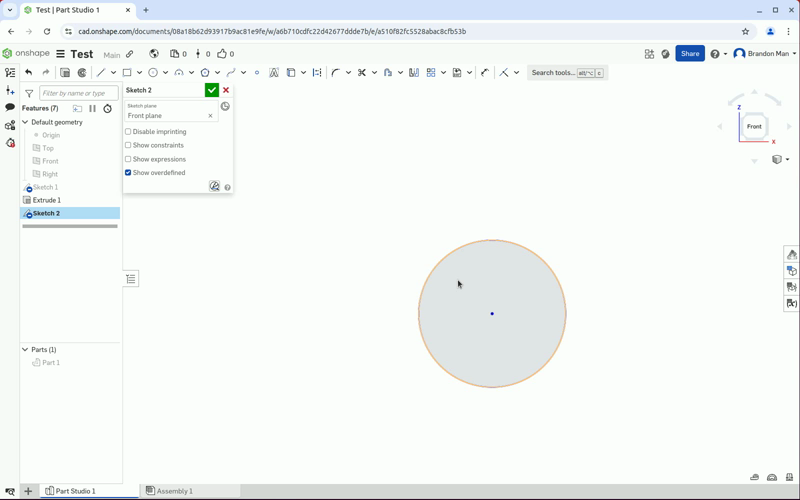
scroll(-6)
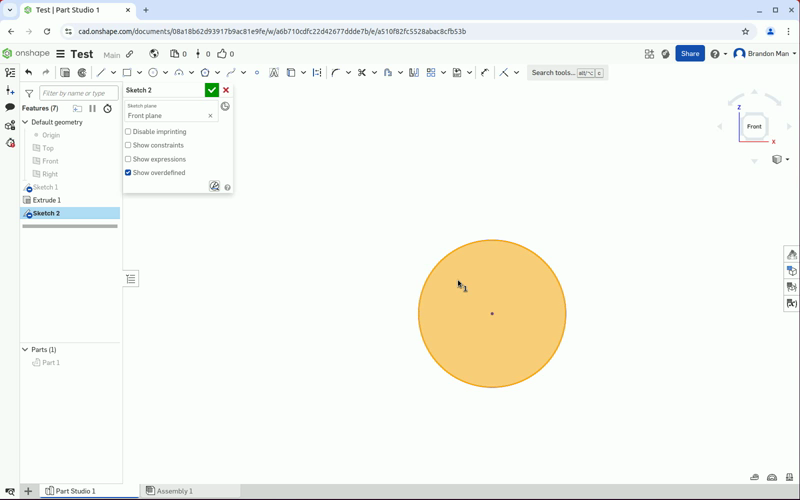
scroll(-6)
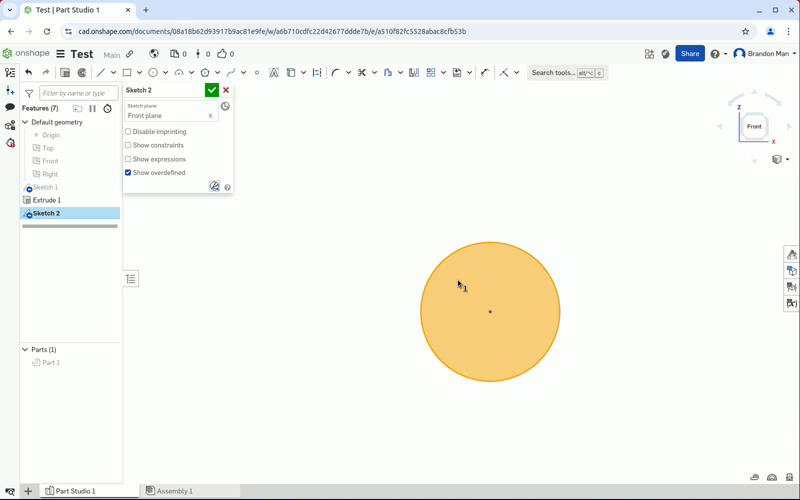
scroll(-6)
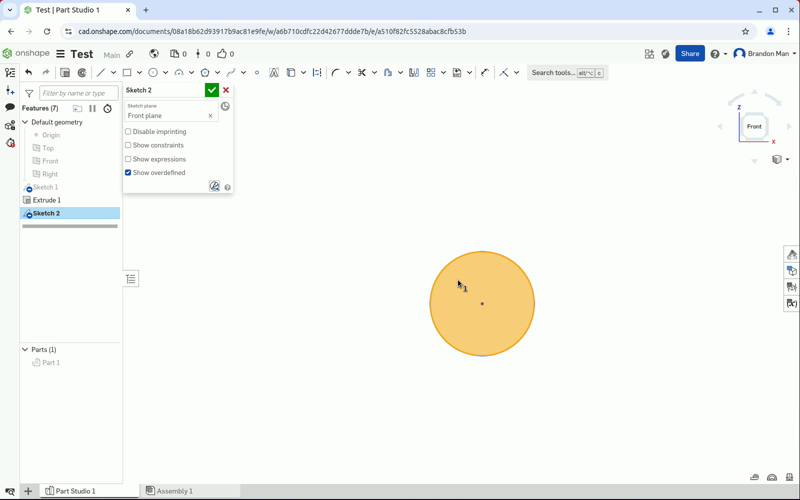
scroll(-6)
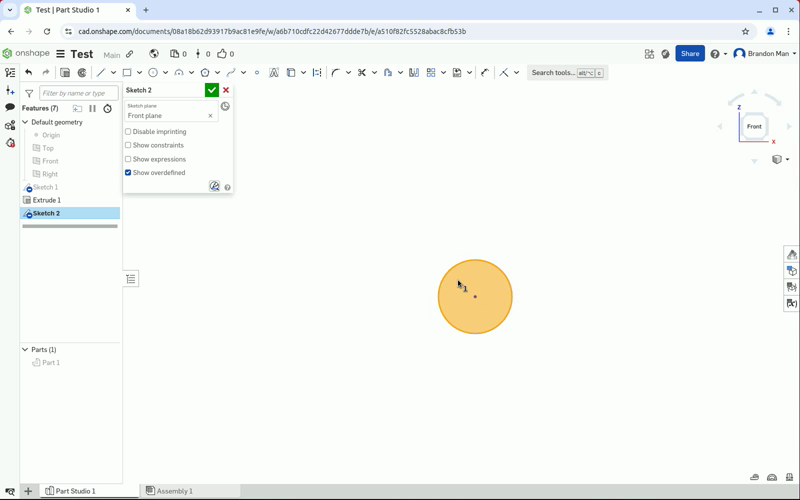
scroll(-6)
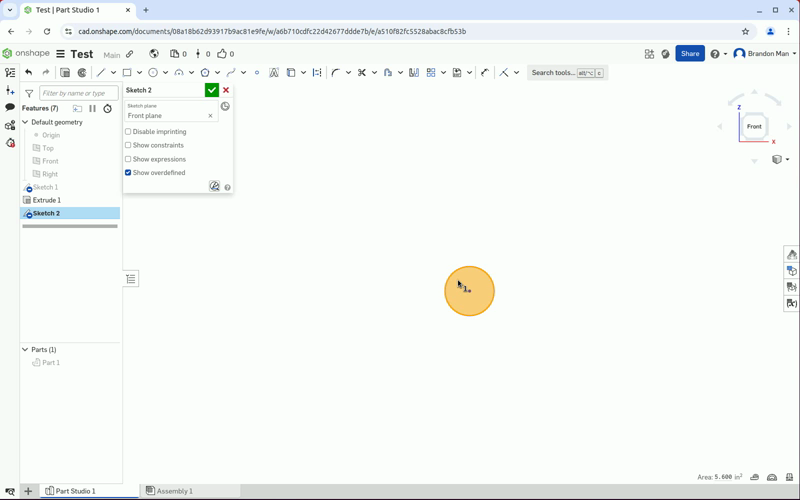
scroll(-6)
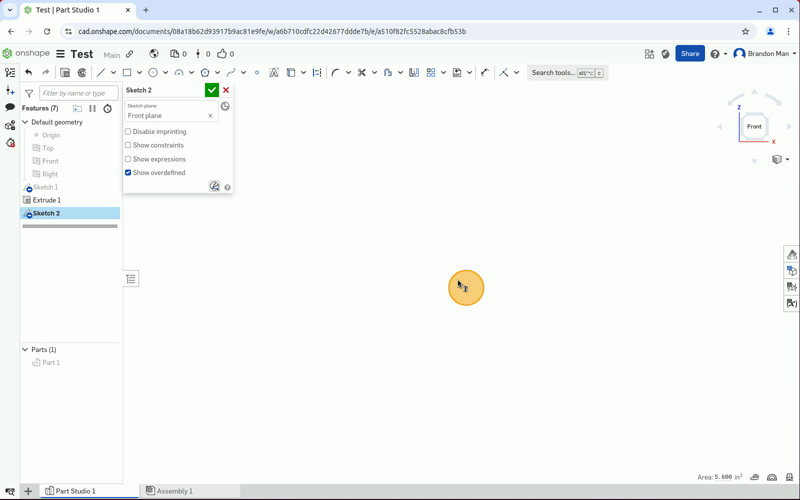
scroll(-6)
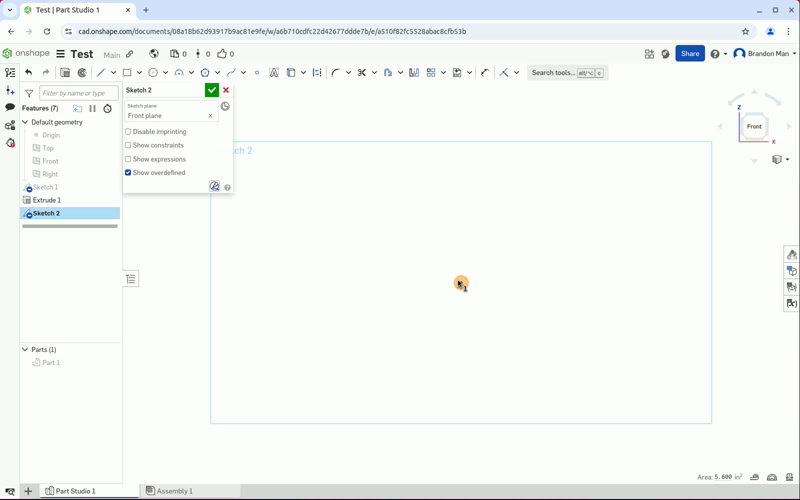
mouse_move(73, 352)
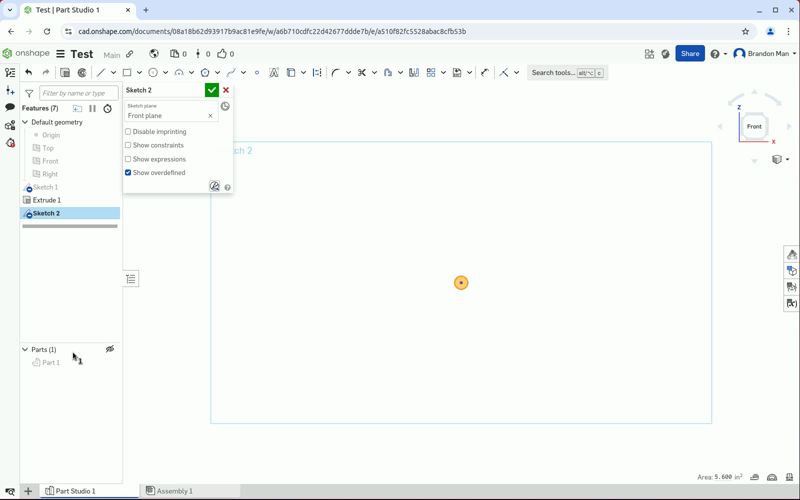
key(shift+y)
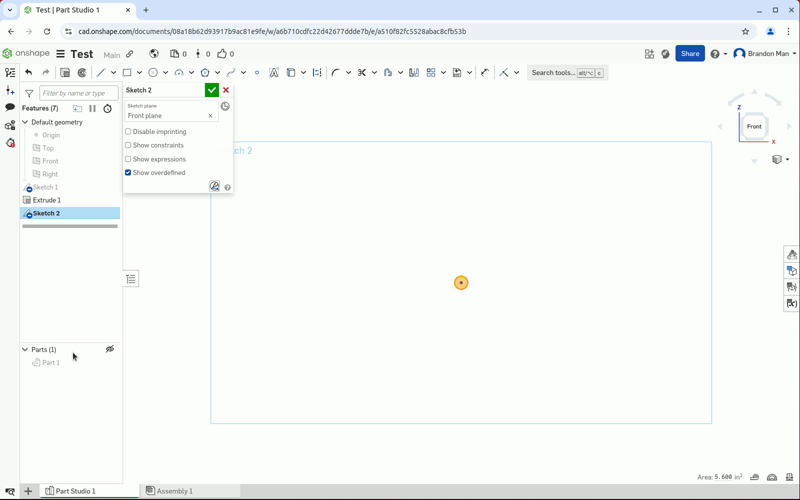
key(shift+e)
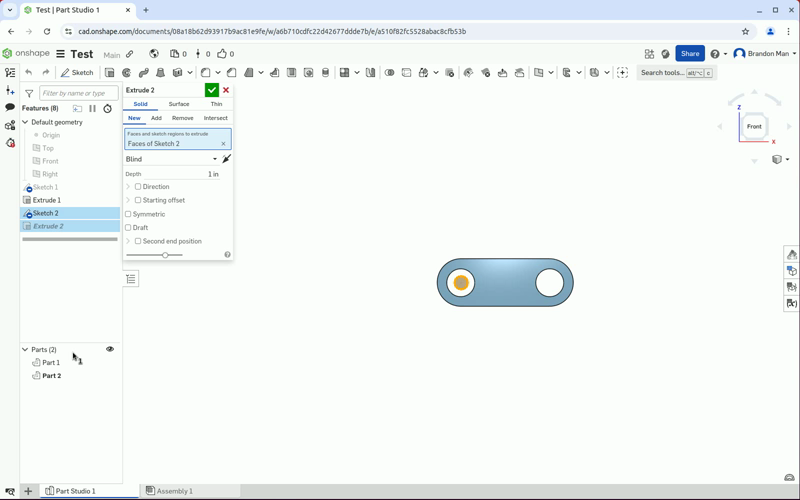
mouse_move(143, 106)
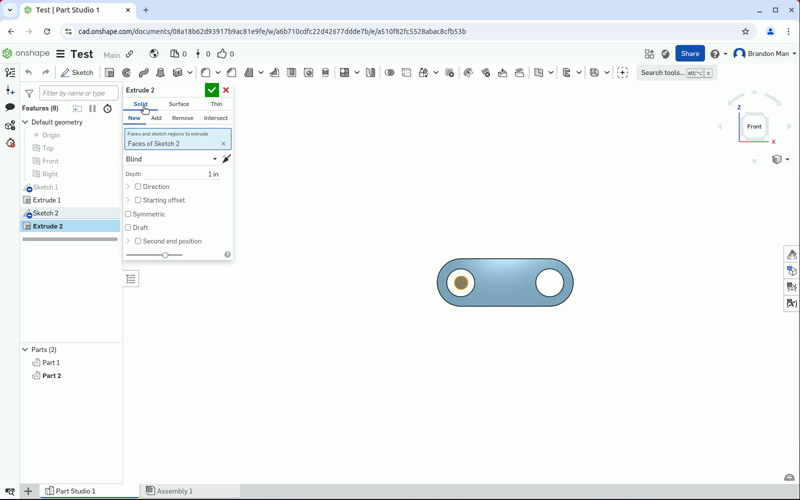
click(143, 106)
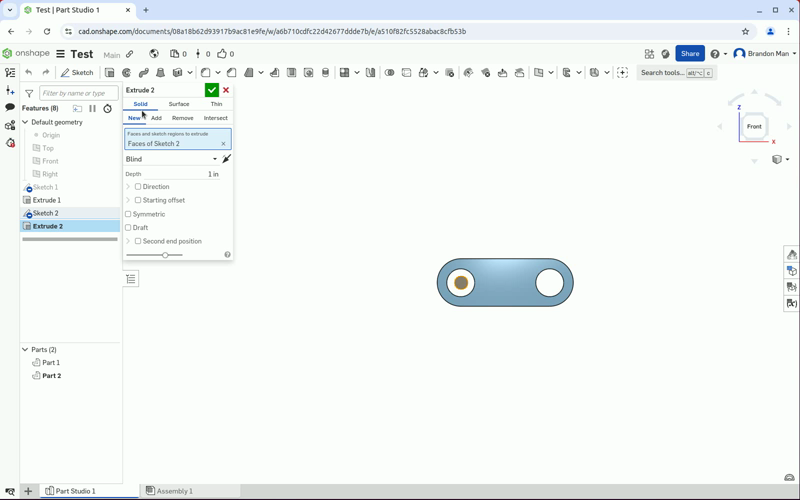
mouse_move(137, 120)
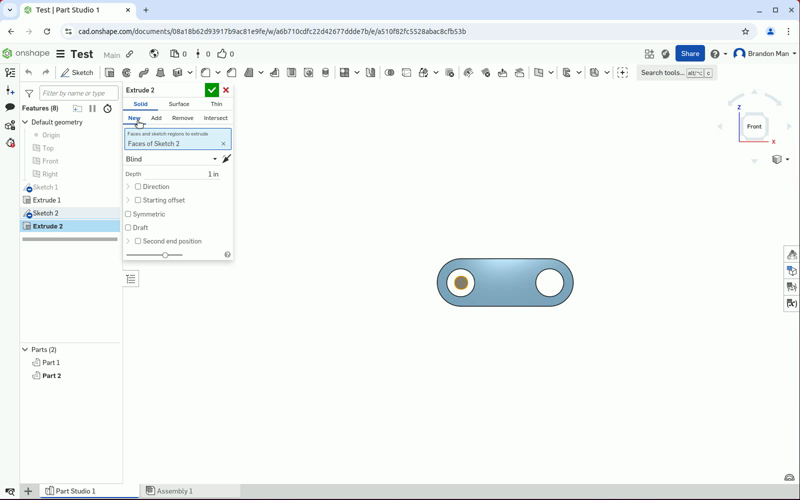
click(137, 120)
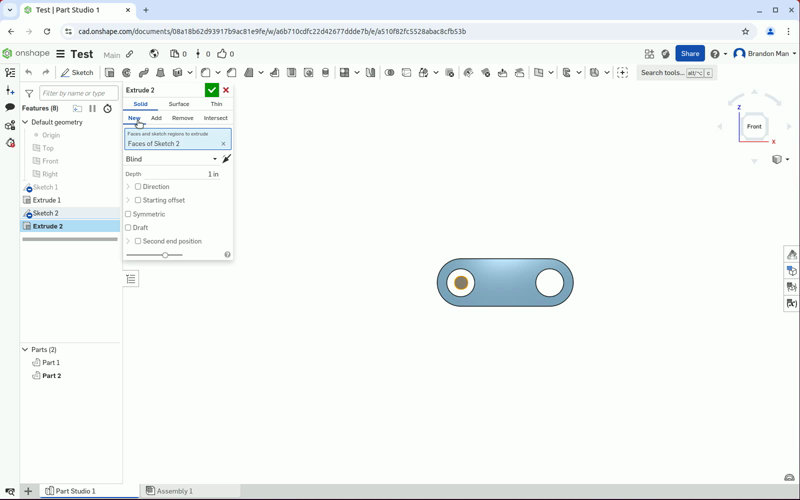
key(tab, 4)
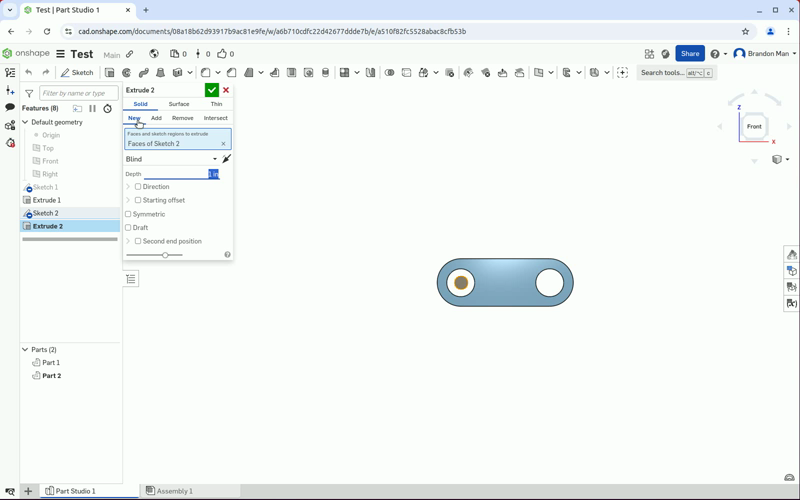
text(6.018)
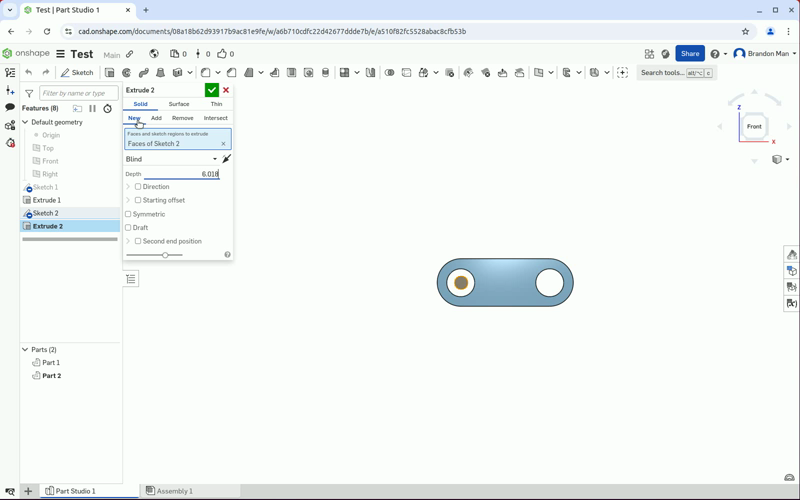
key(enter)
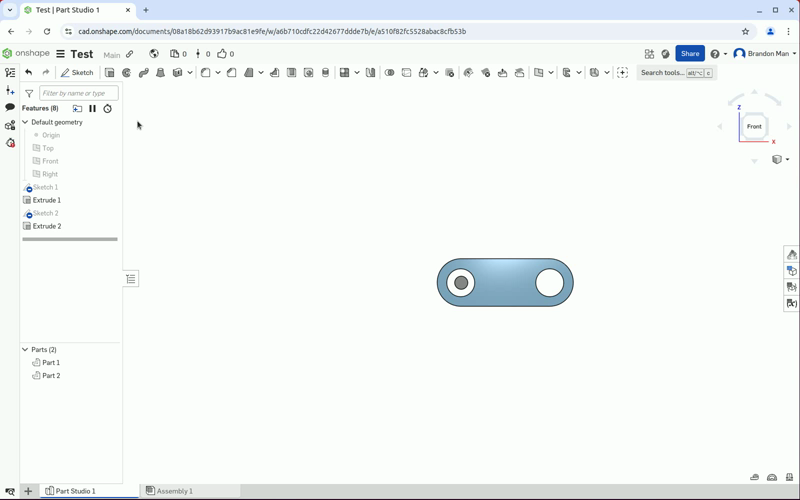
key(shift+h)
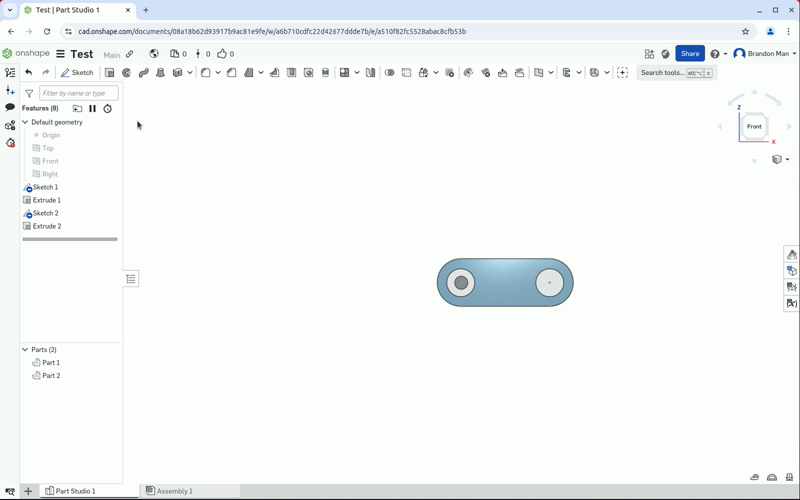
key(shift+h)
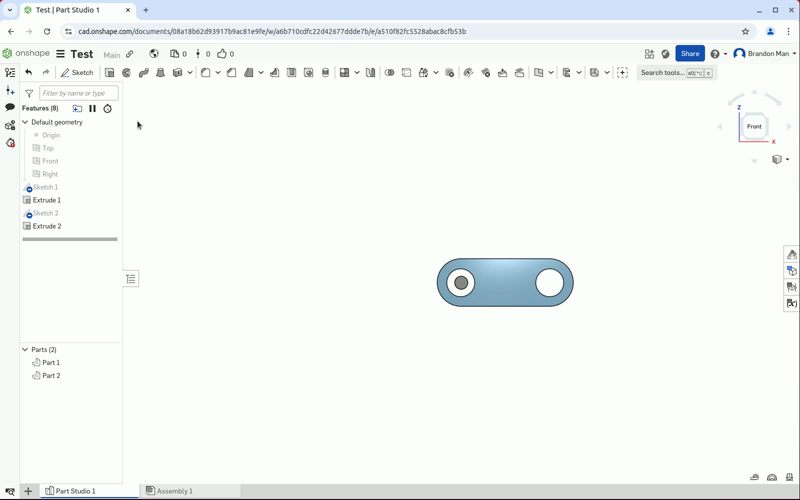
mouse_move(73, 189)
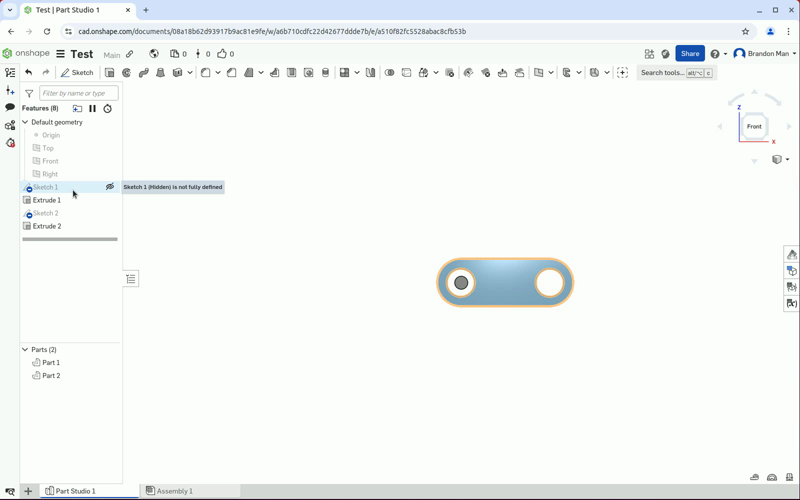
click(73, 189)
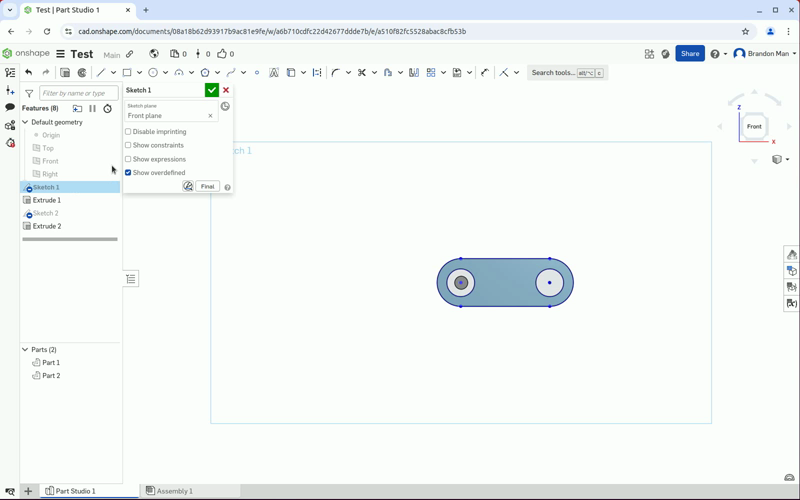
mouse_move(229, 92)
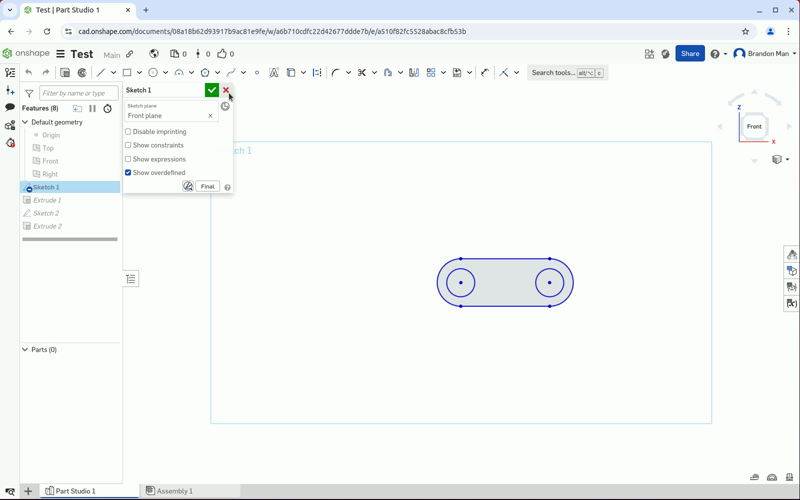
click(229, 92)
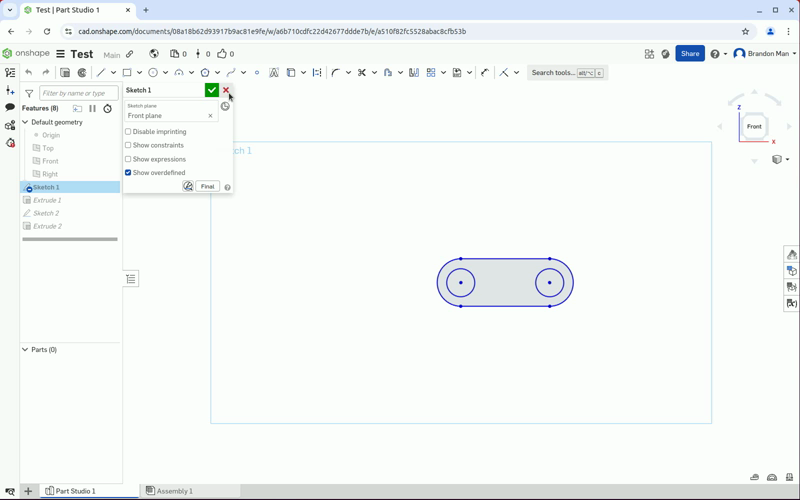
key(shift+s)
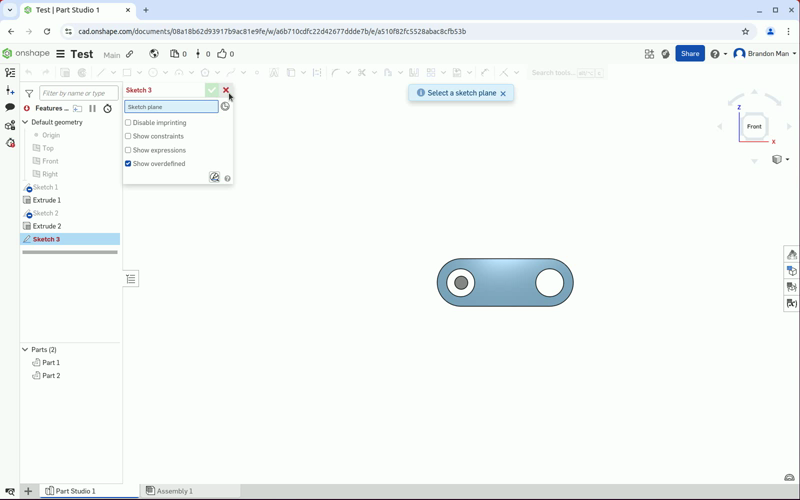
mouse_move(73, 163)
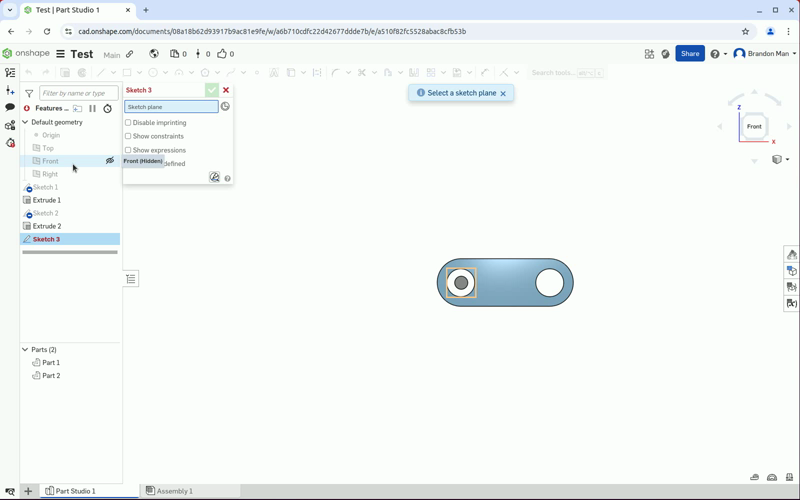
click(73, 163)
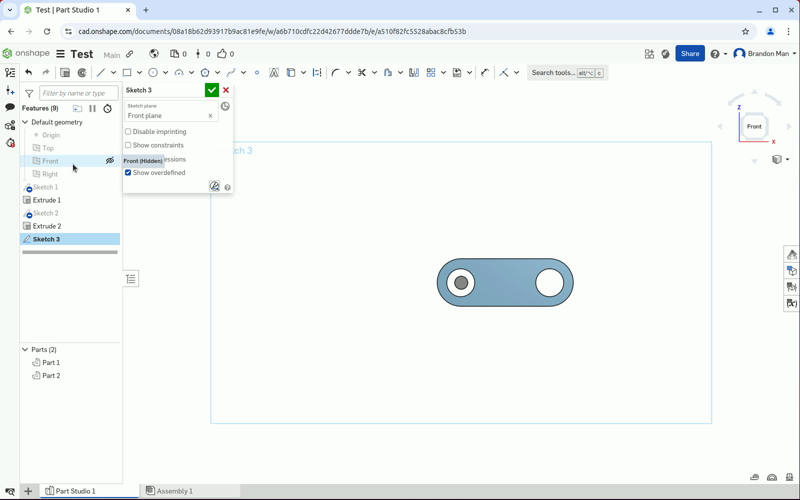
mouse_move(73, 352)
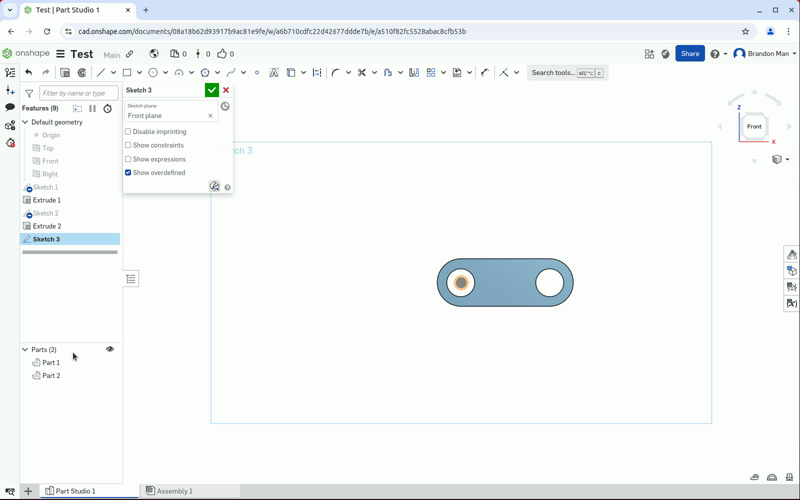
key(y)
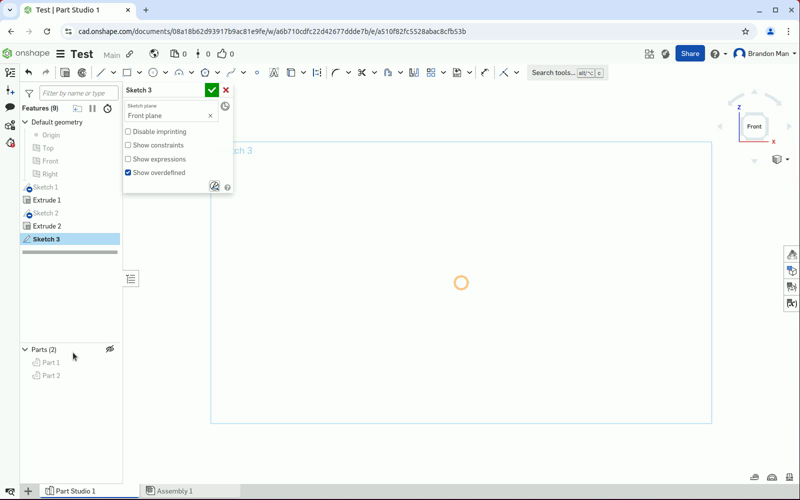
key(c)
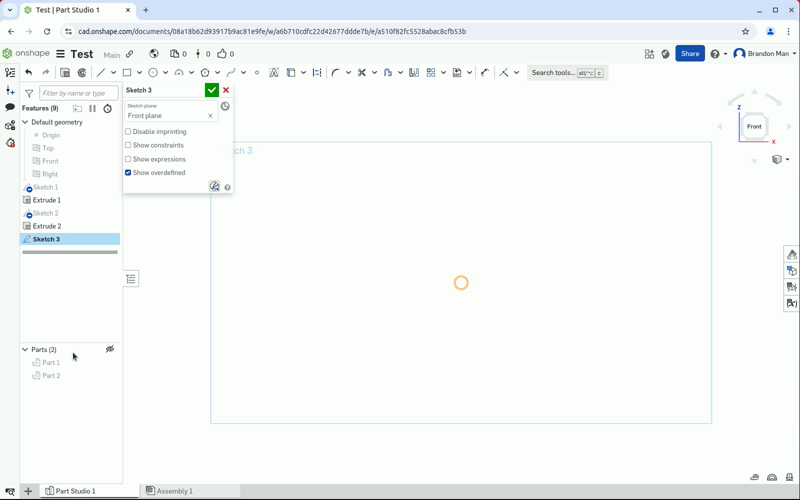
key_down(shift)
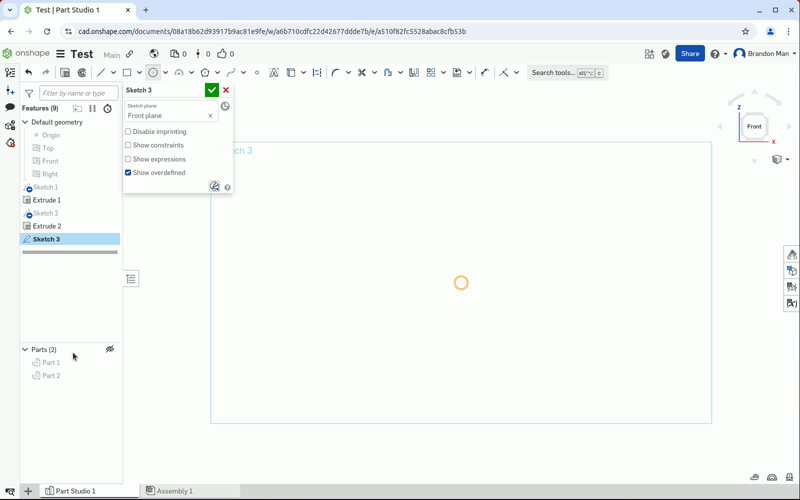
mouse_move(550, 282)
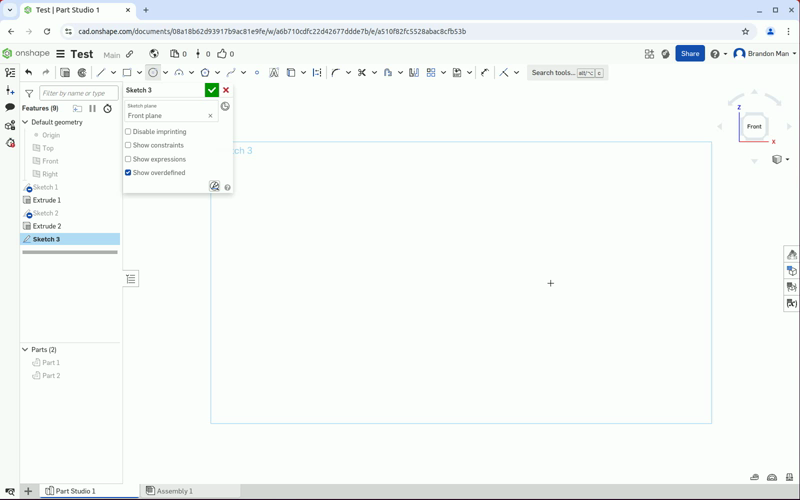
click(550, 282)
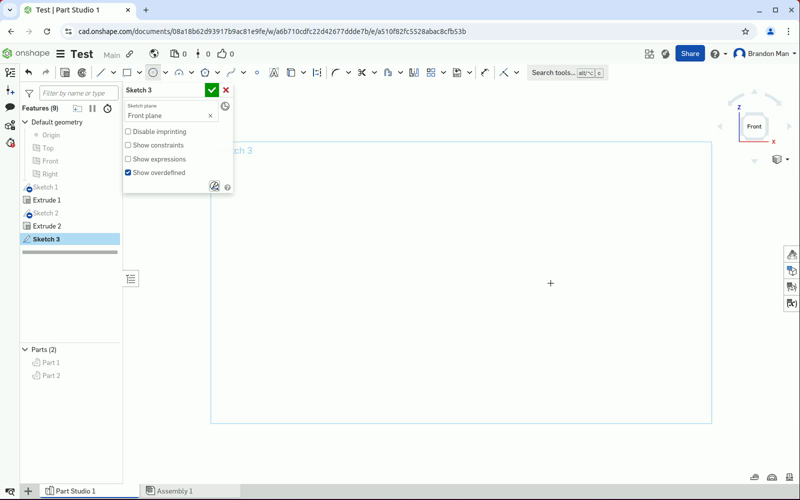
key_up(shift)
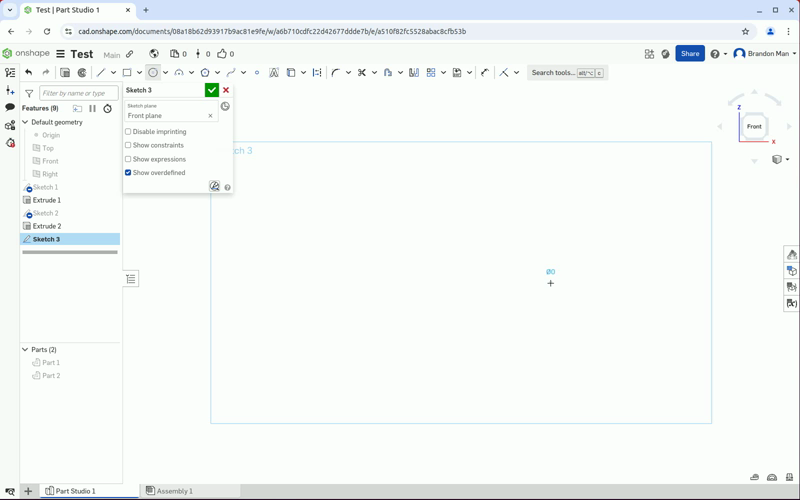
mouse_move(556, 282)
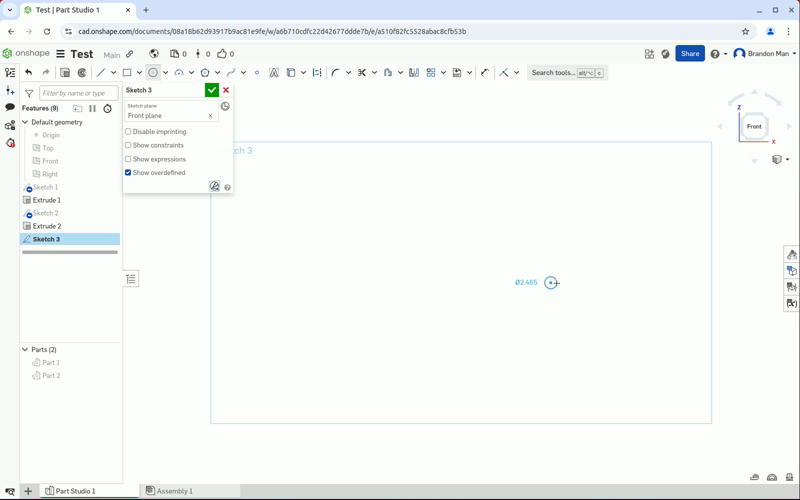
click(556, 282)
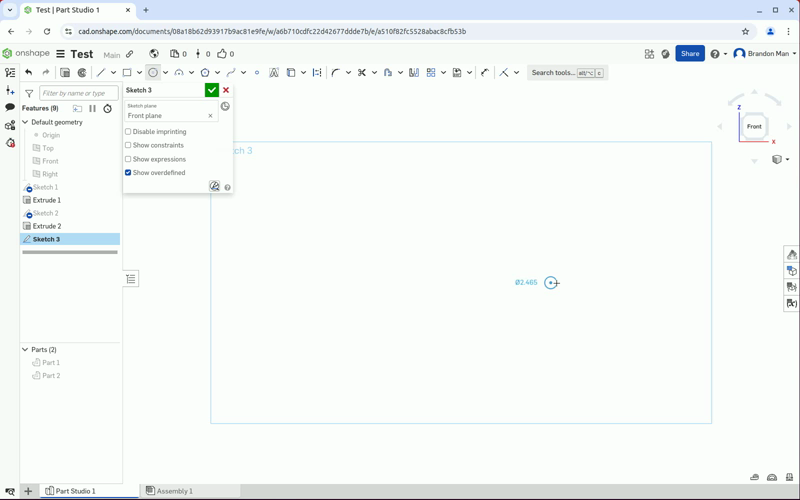
key(esc)
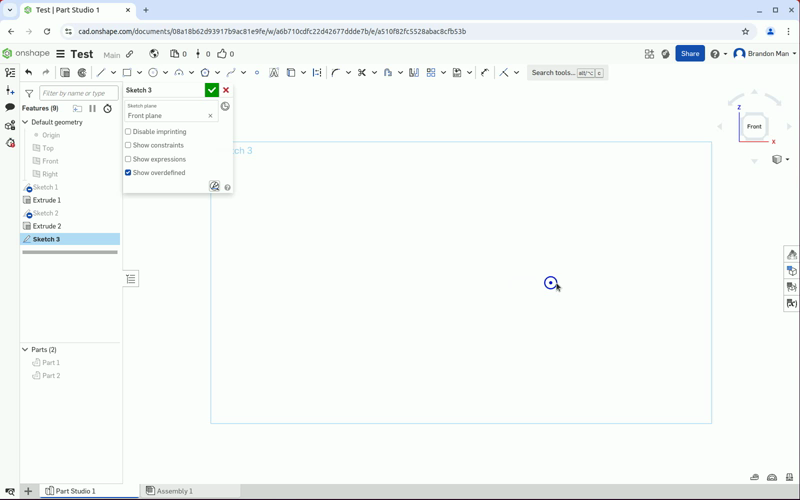
mouse_move(553, 282)
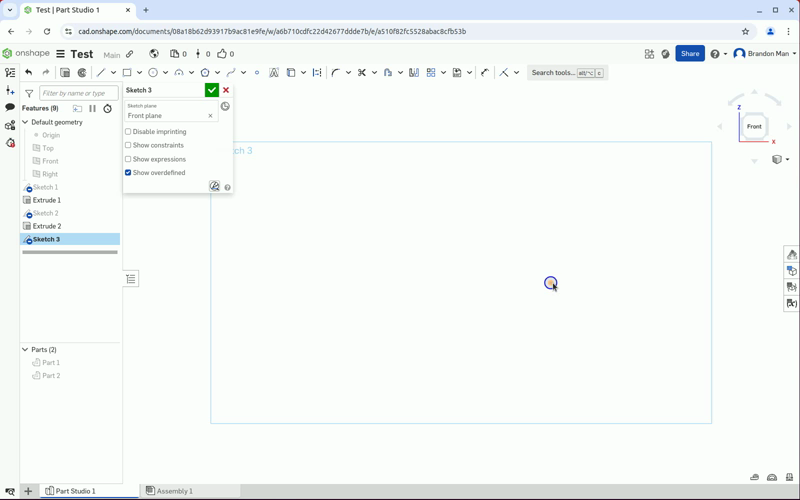
scroll(6)
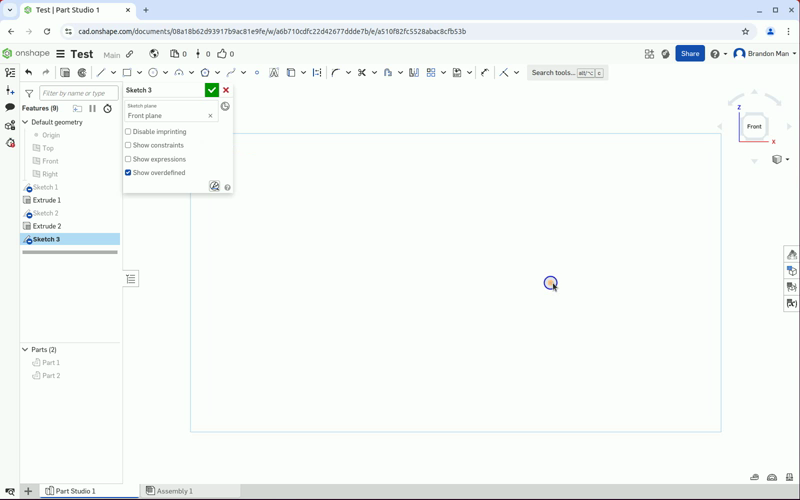
scroll(6)
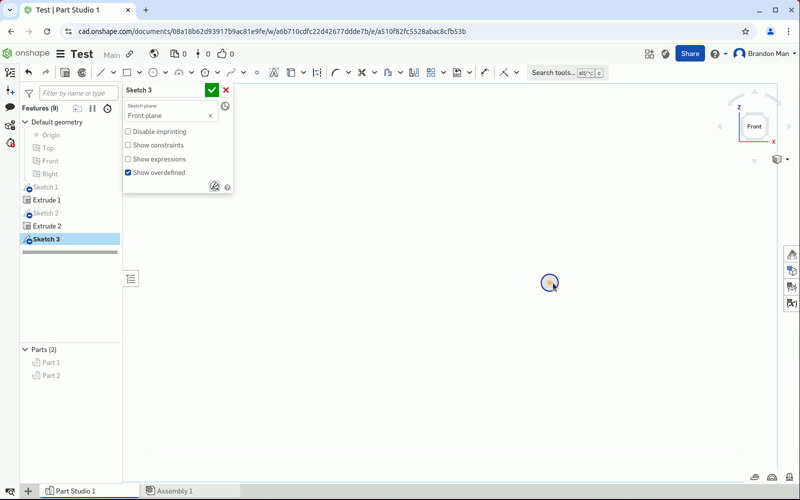
scroll(6)
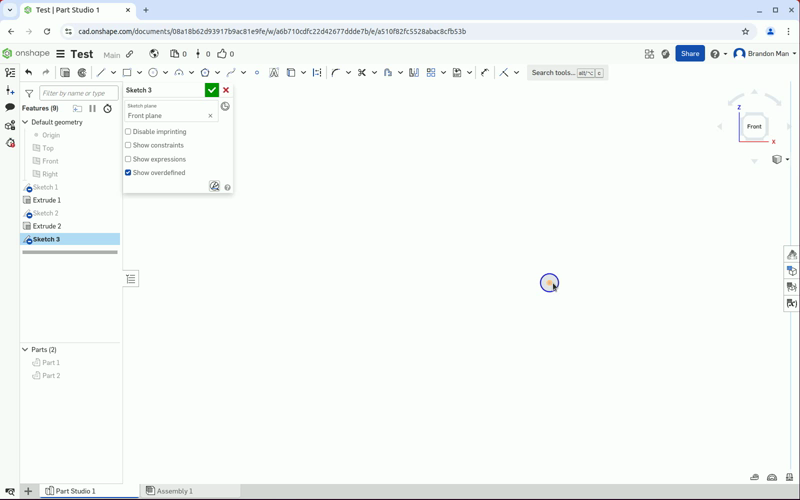
scroll(6)
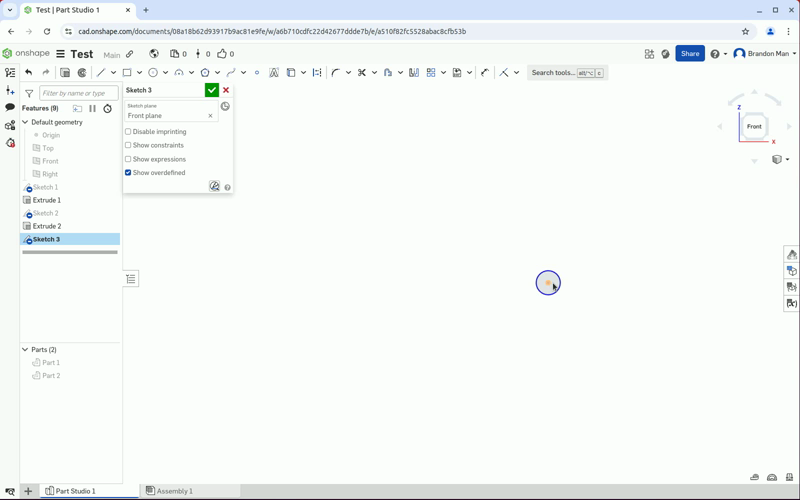
scroll(6)
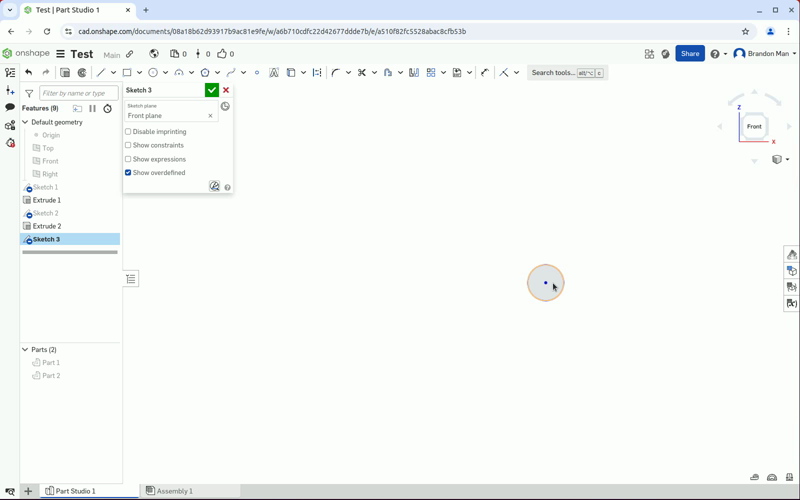
scroll(6)
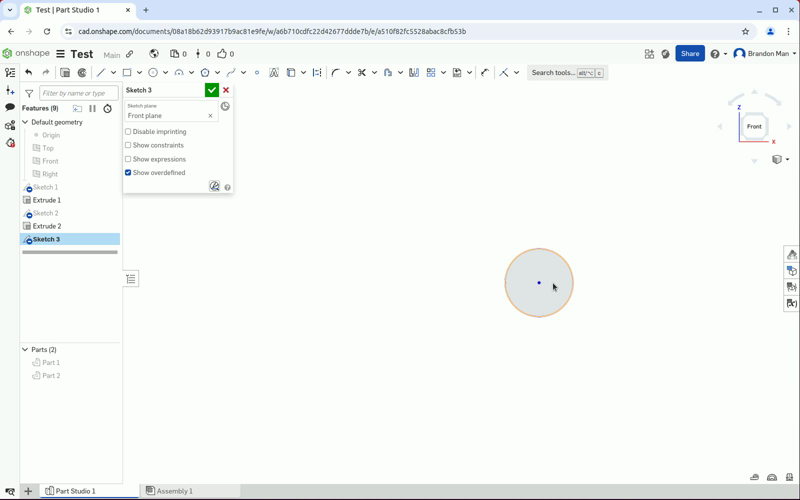
scroll(6)
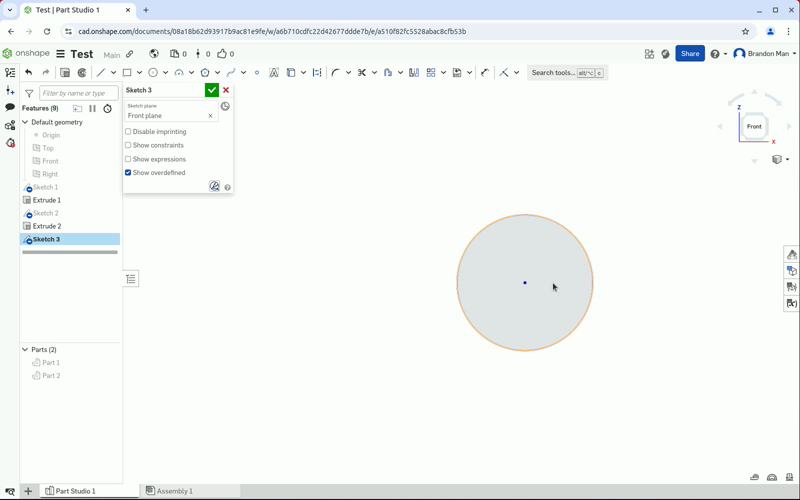
click(553, 282)
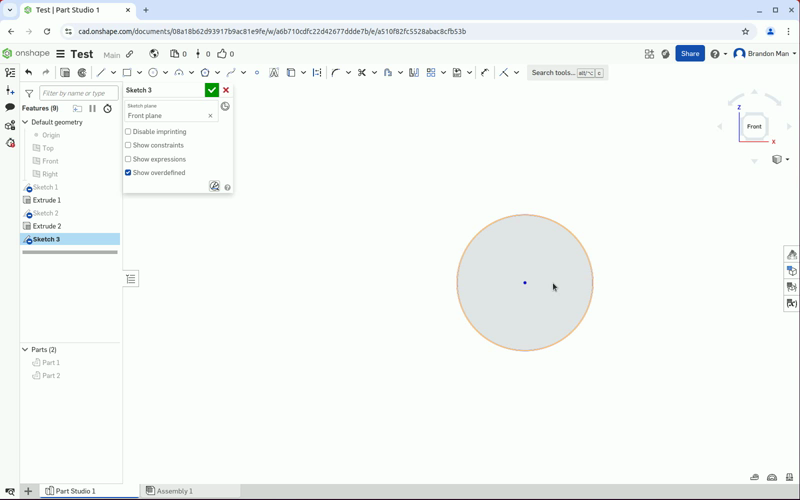
scroll(-6)
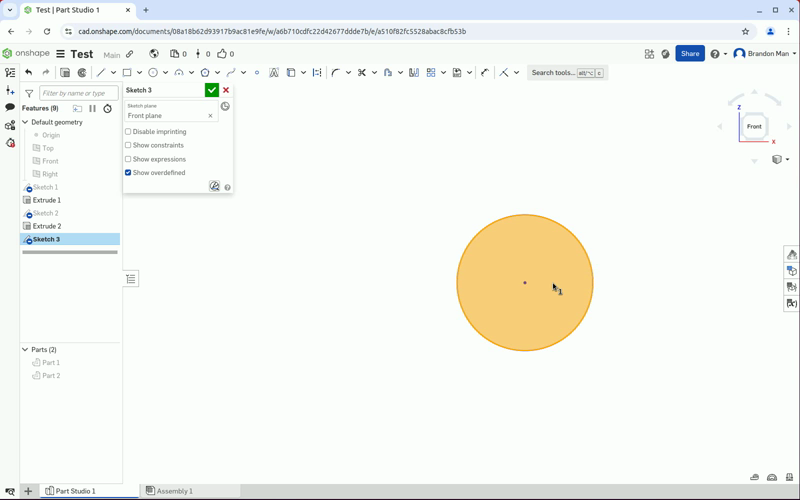
scroll(-6)
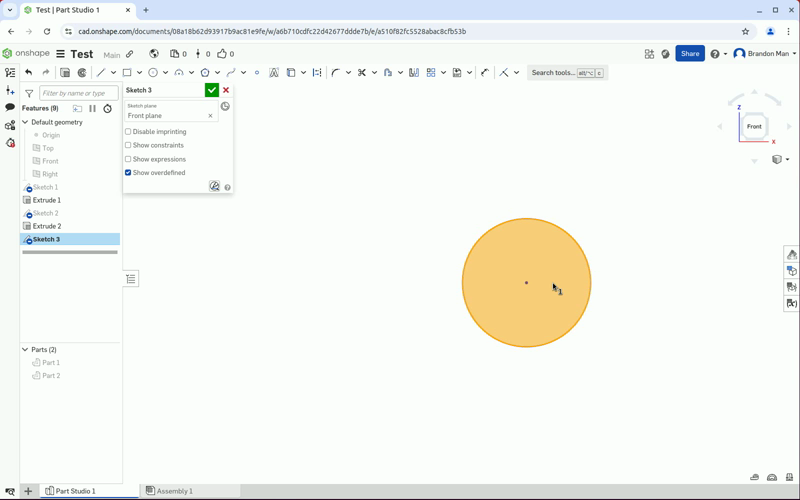
scroll(-6)
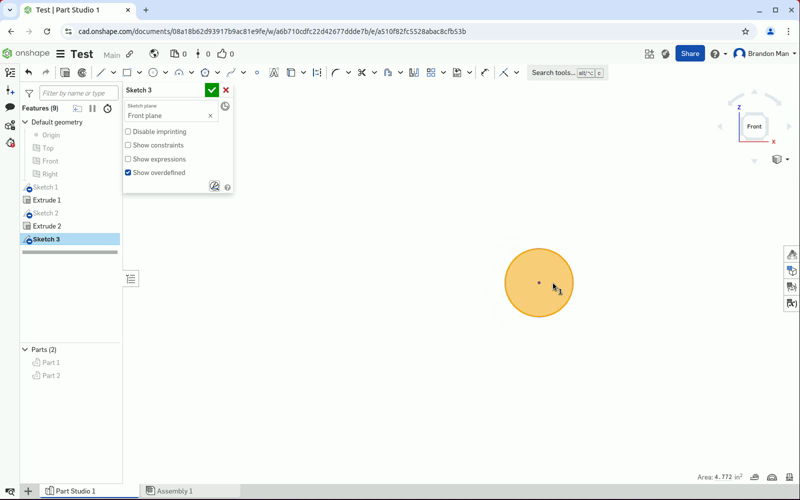
scroll(-6)
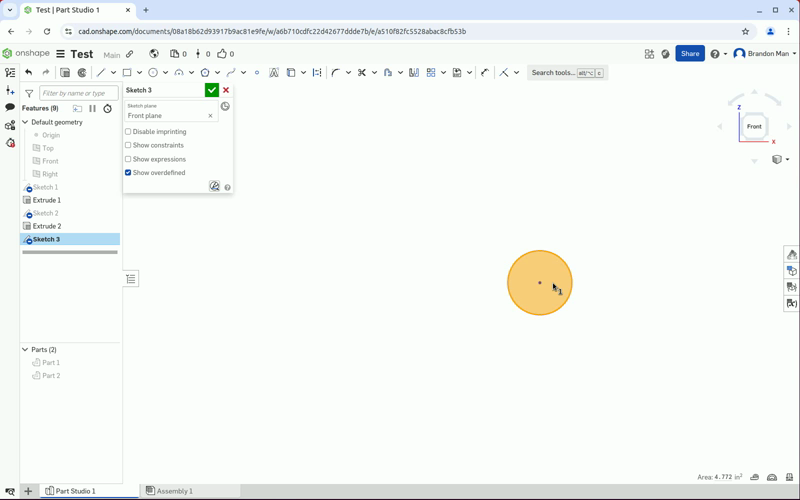
scroll(-6)
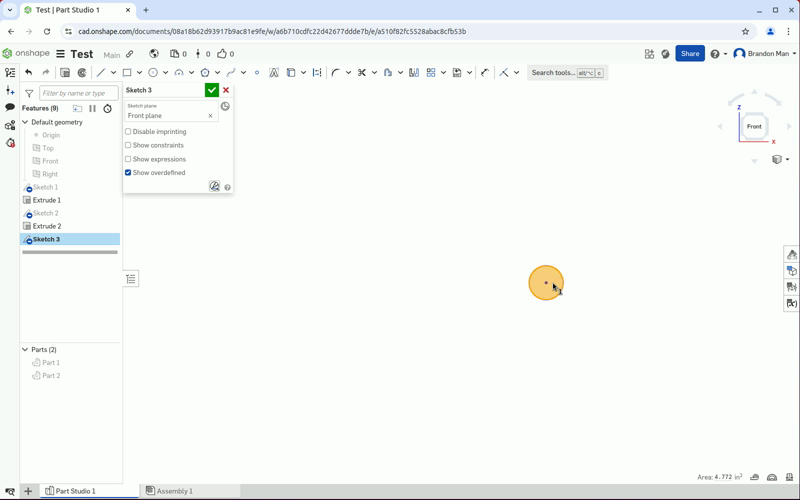
scroll(-6)
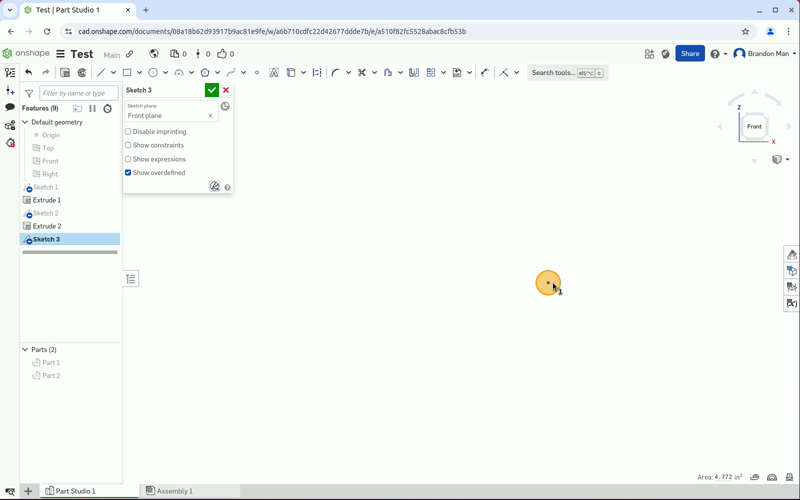
scroll(-6)
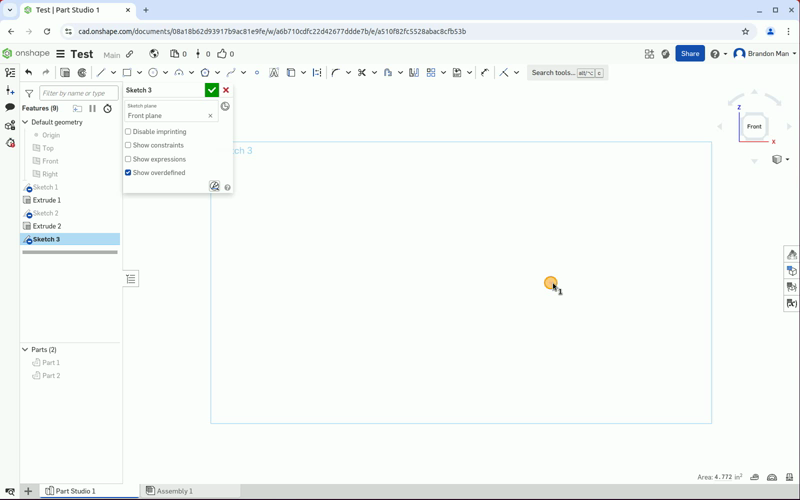
mouse_move(73, 352)
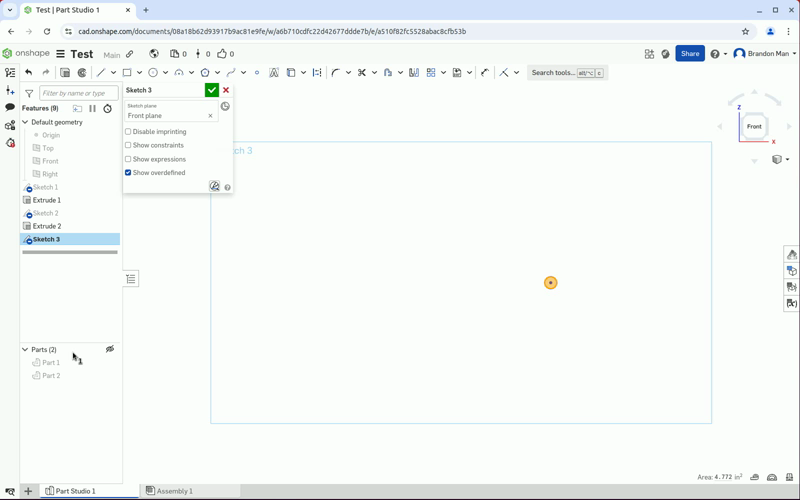
key(shift+y)
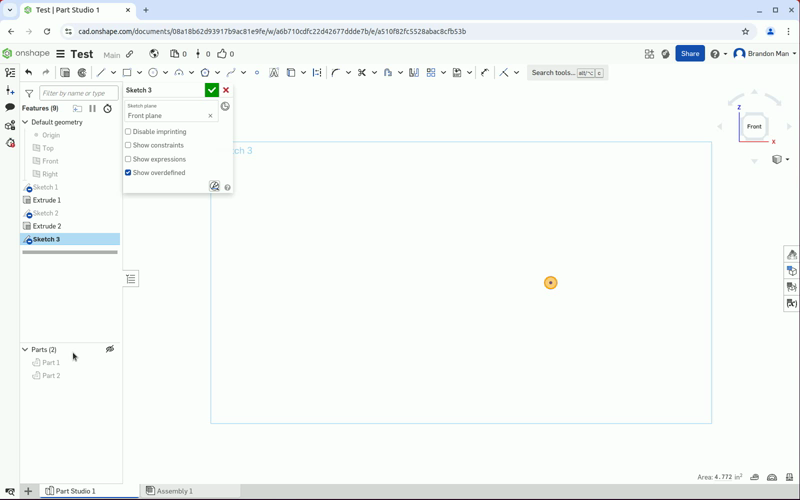
key(shift+e)
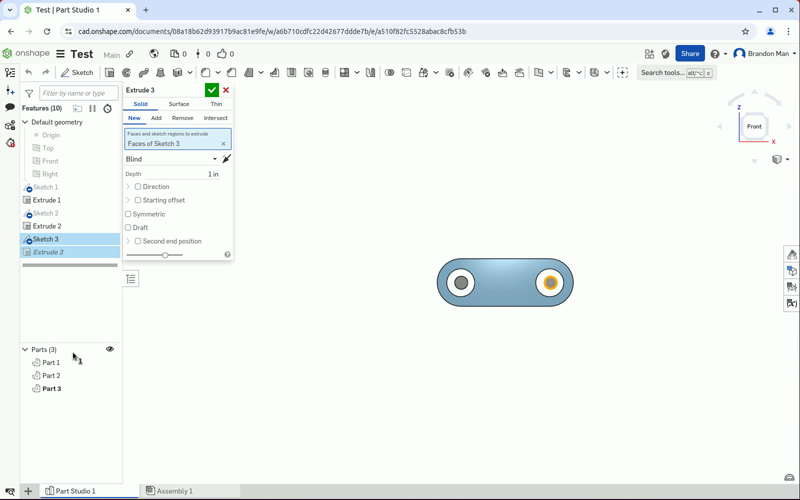
mouse_move(143, 106)
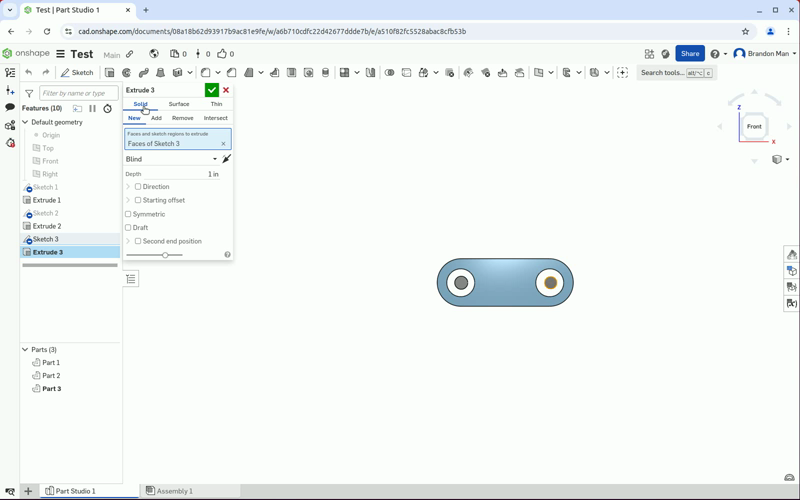
click(143, 106)
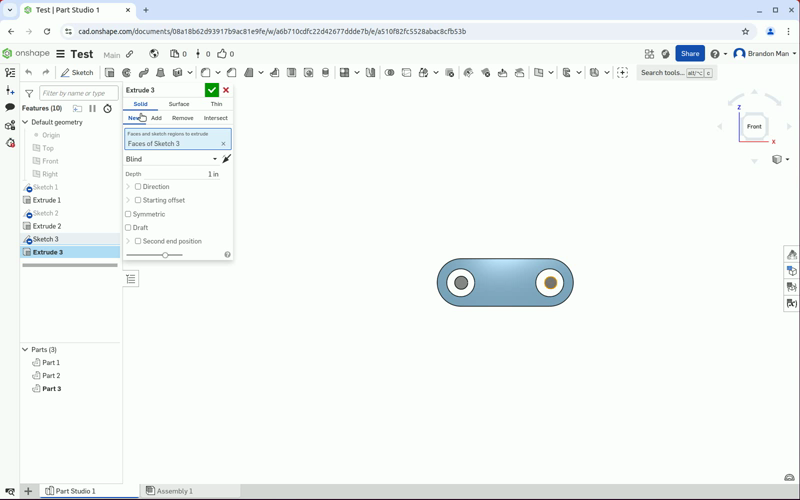
mouse_move(137, 120)
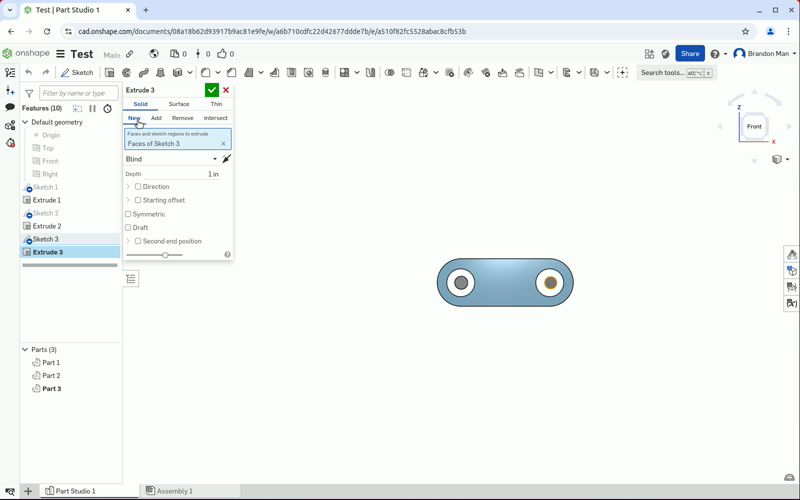
click(137, 120)
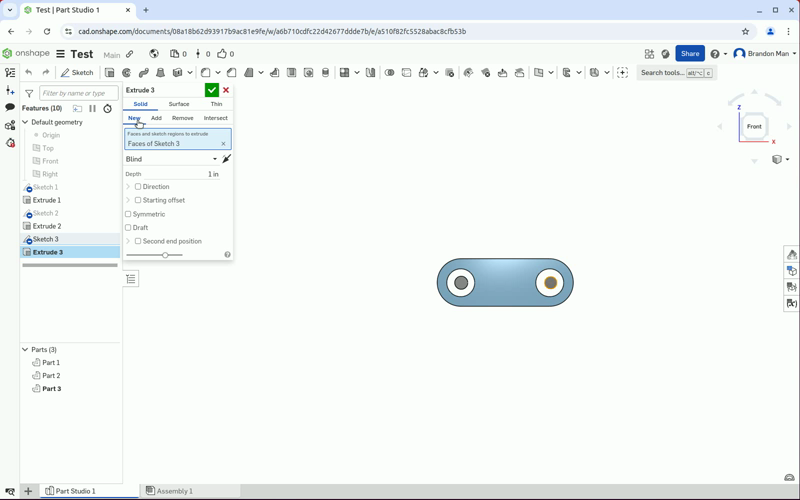
key(tab, 4)
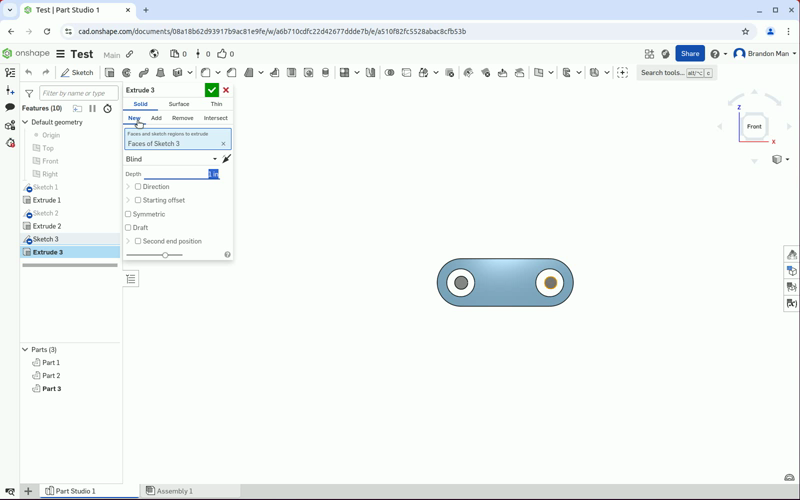
text(6.018)
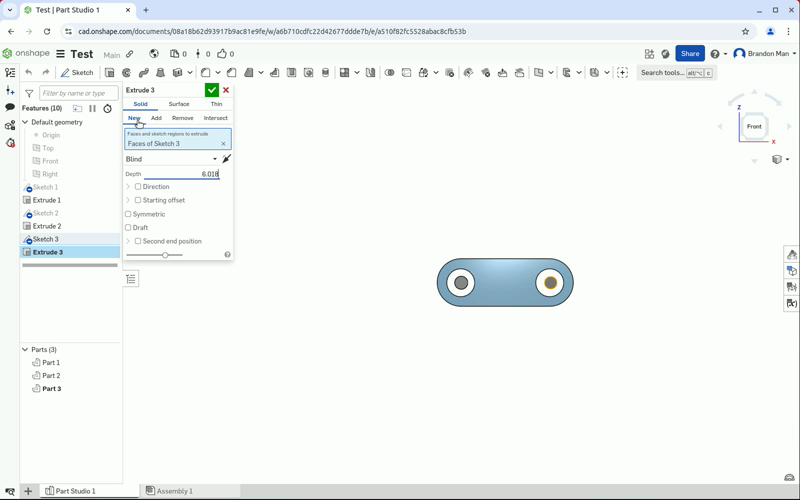
key(enter)
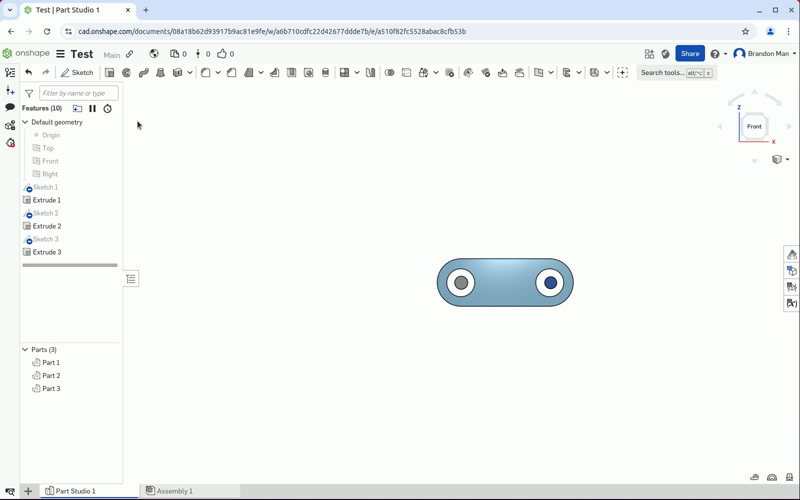
key(shift+h)
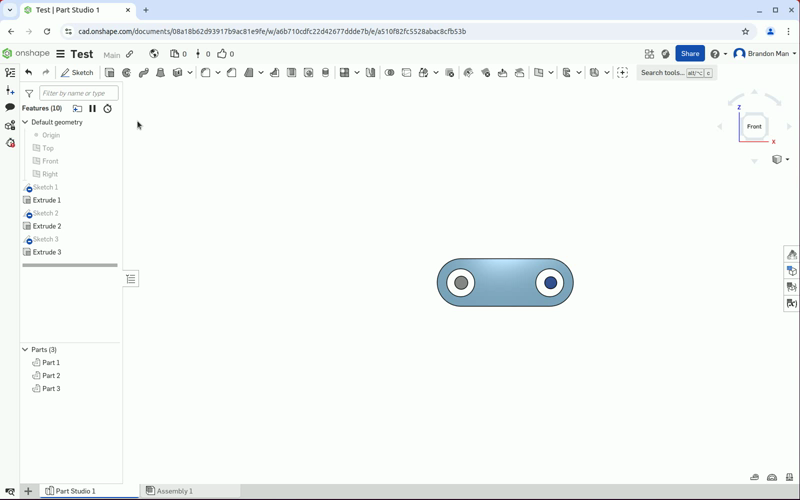
key(shift+h)
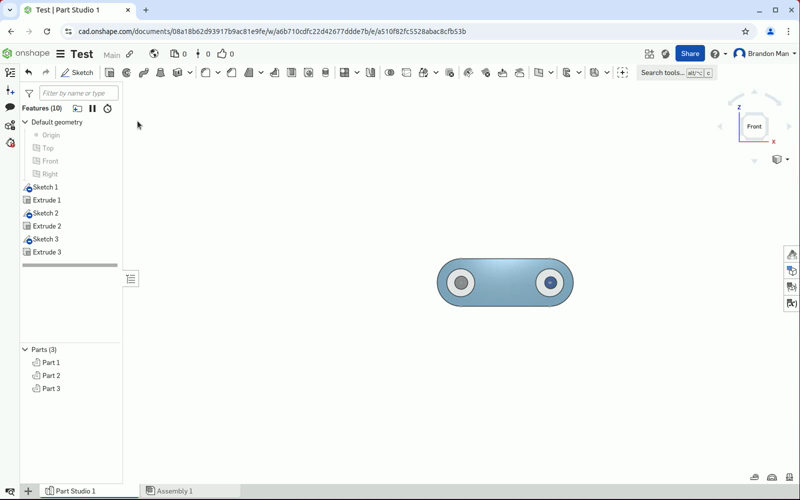
key(shift+7)
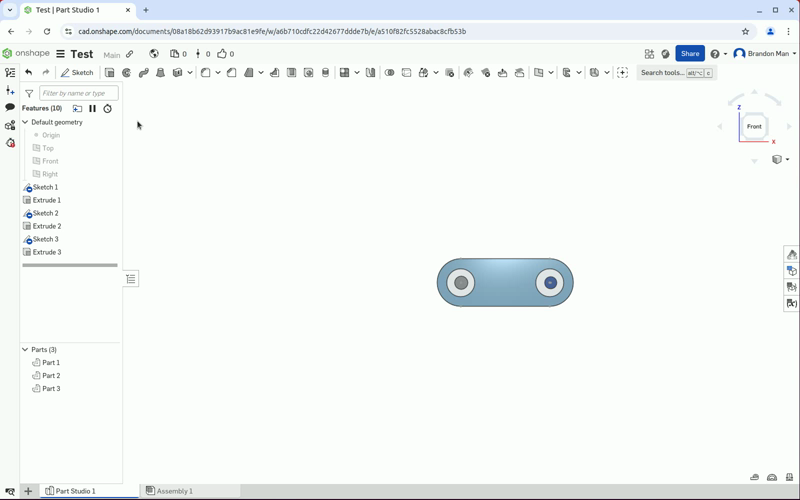
key(left, 2)
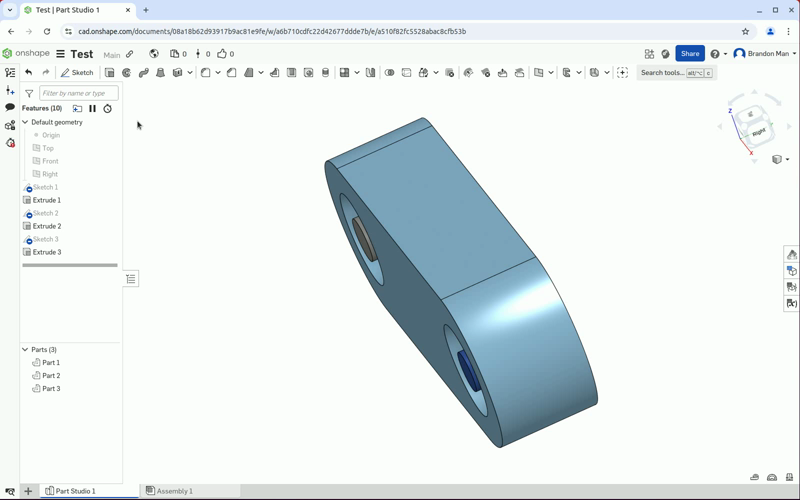
key(down, 2)
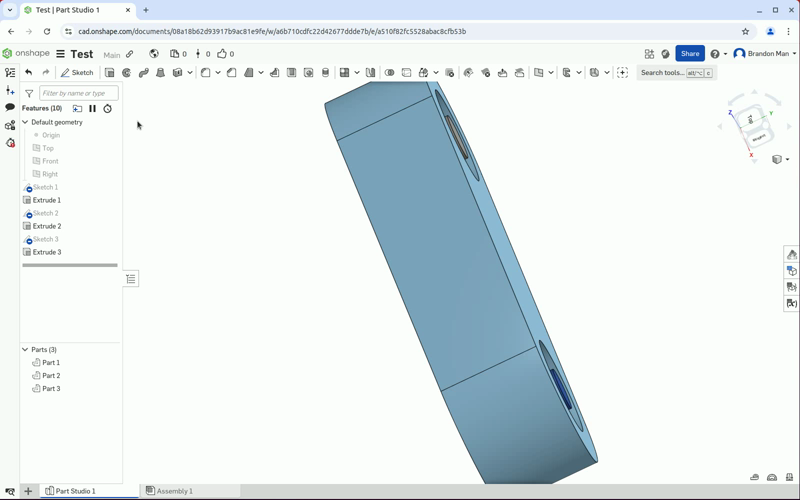
key(up, 2)
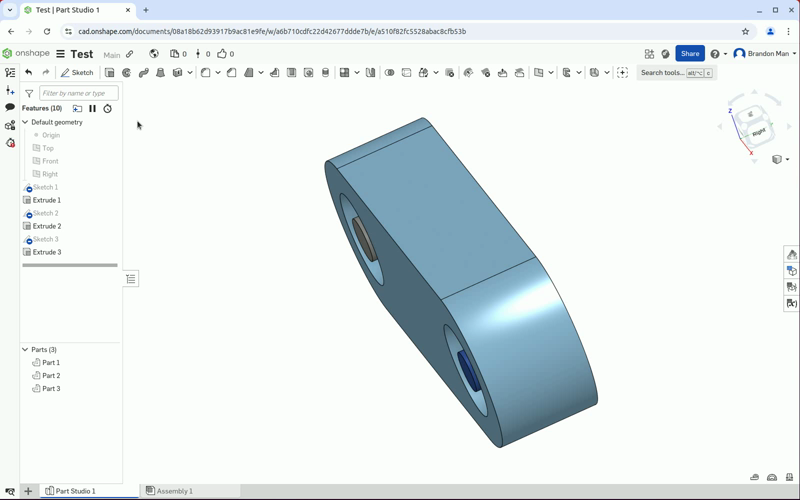
key(right, 2)
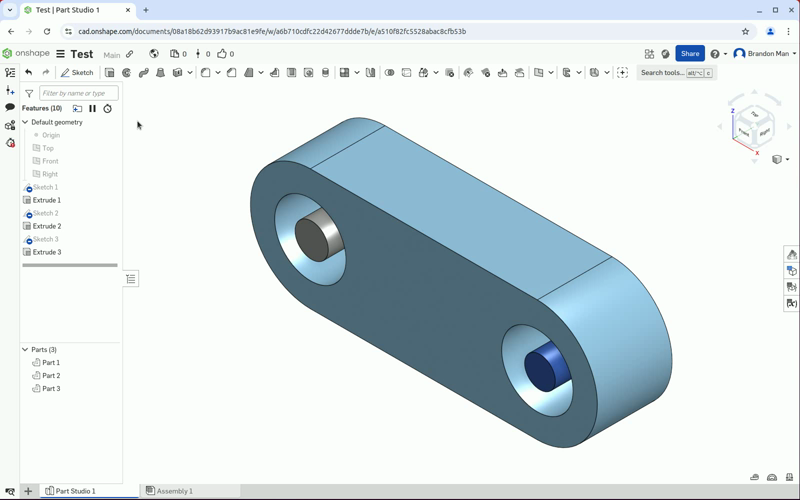
mouse_move(73, 189)
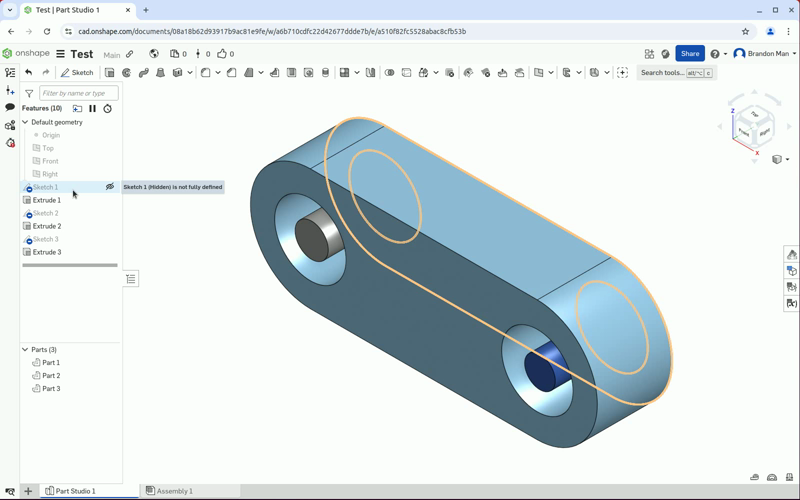
click(73, 189)